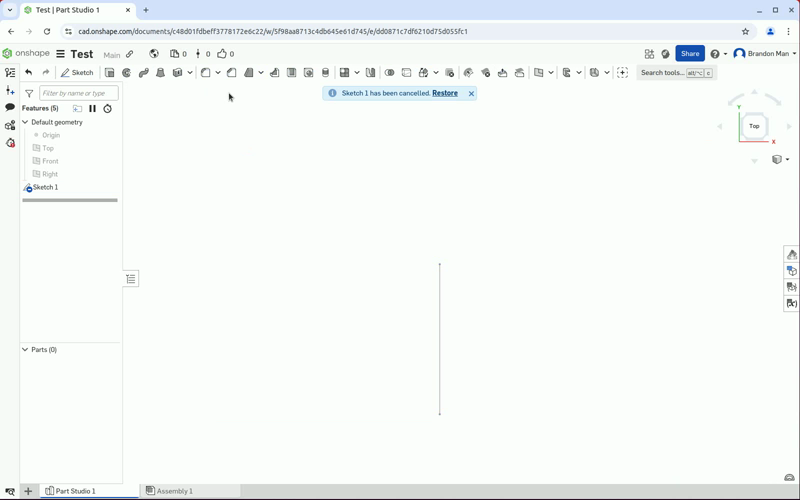
key(shift+h)
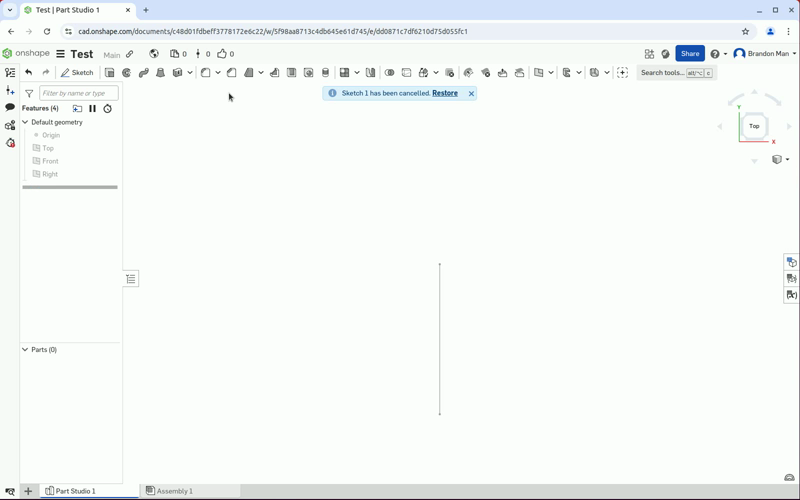
mouse_move(73, 352)
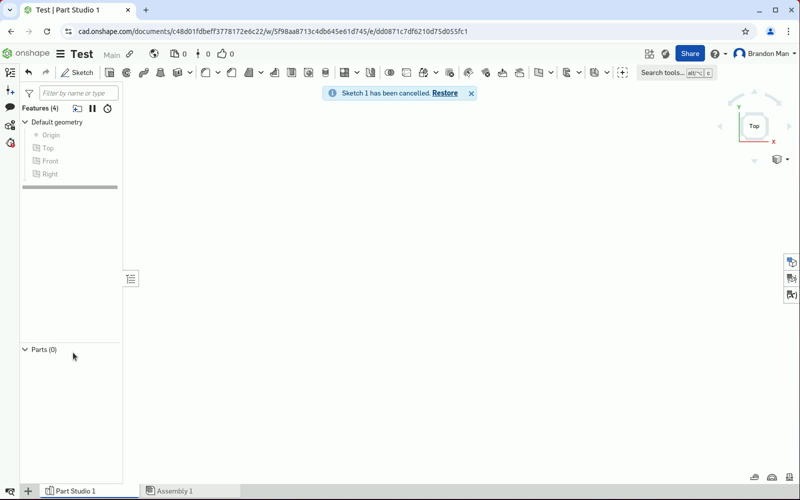
key(y)
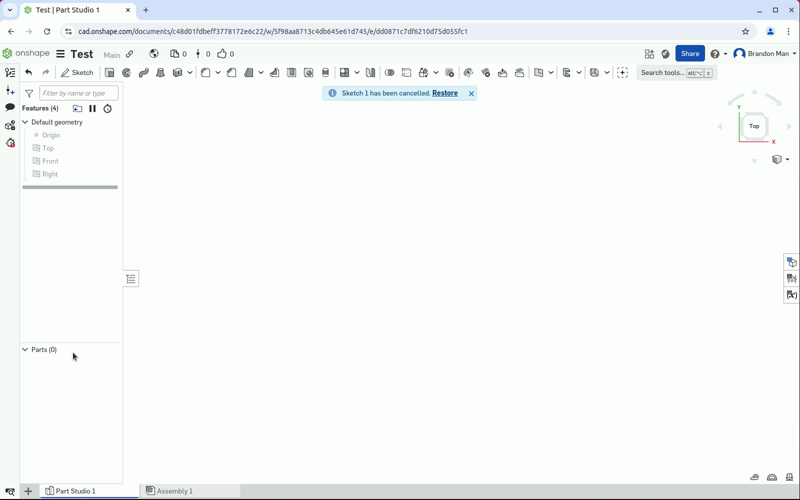
key(shift+p)
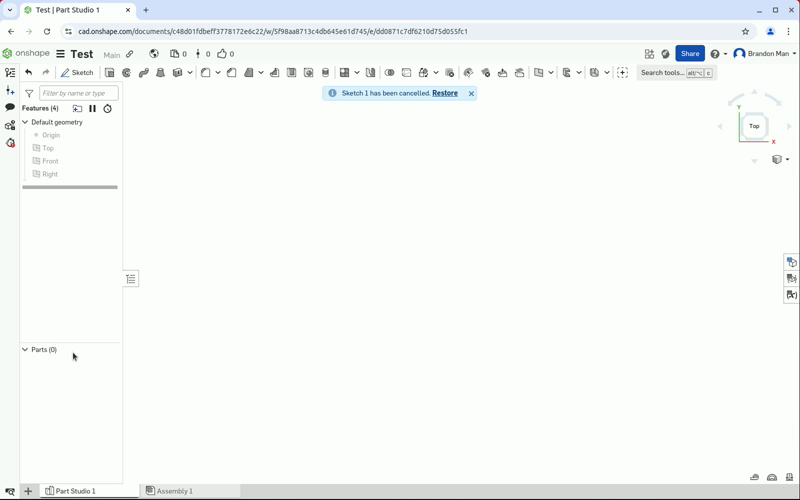
key(space)
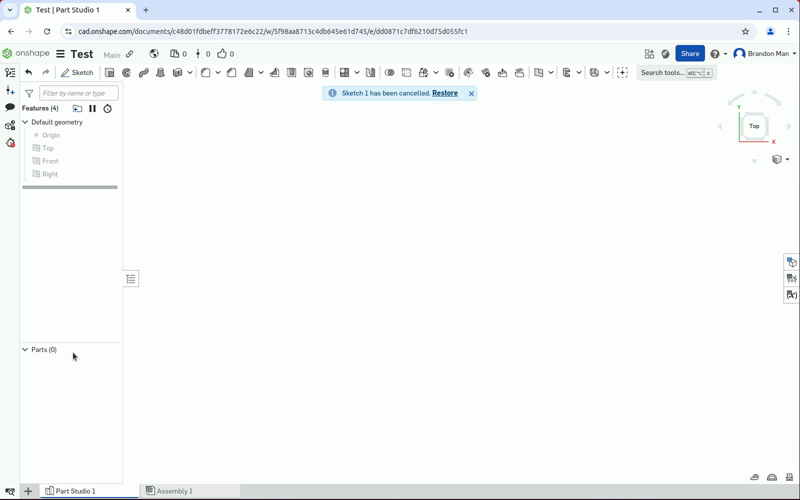
key_down(shift)
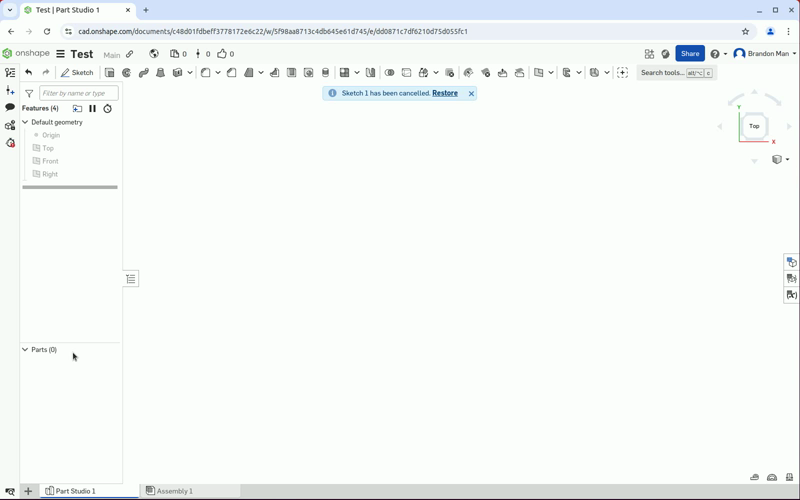
key(up)
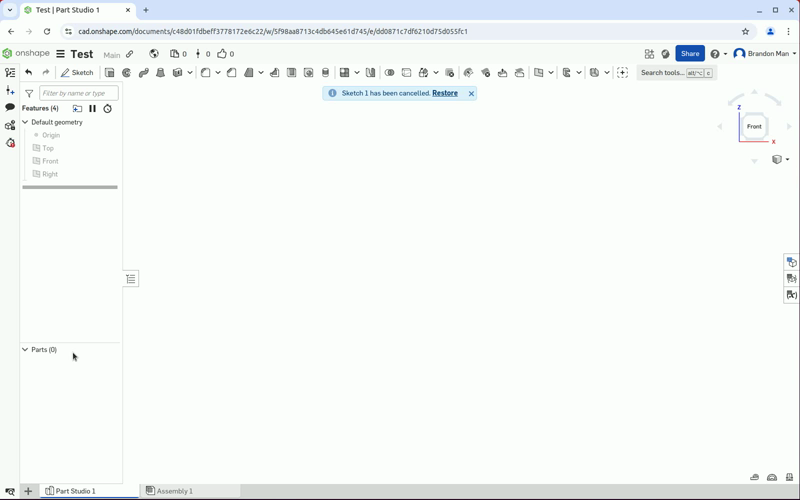
key_up(shift)
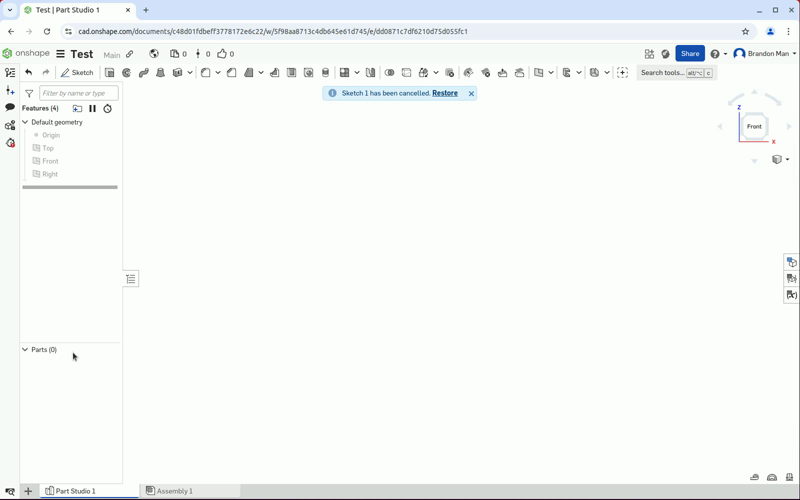
mouse_move(73, 352)
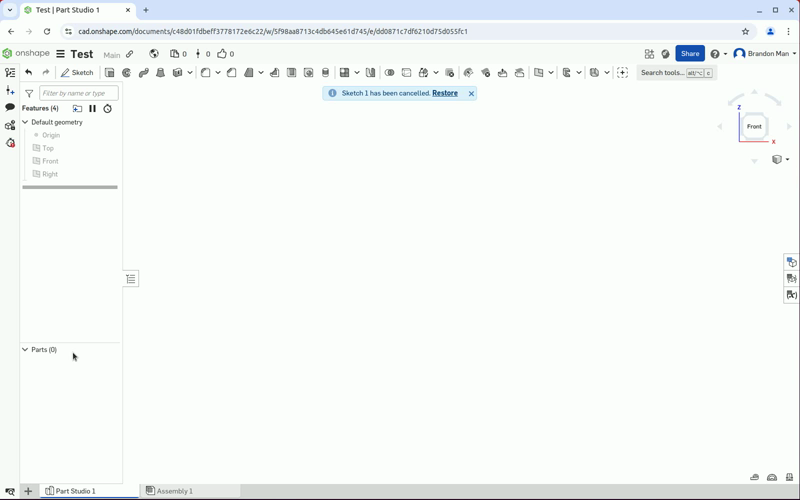
key(shift+y)
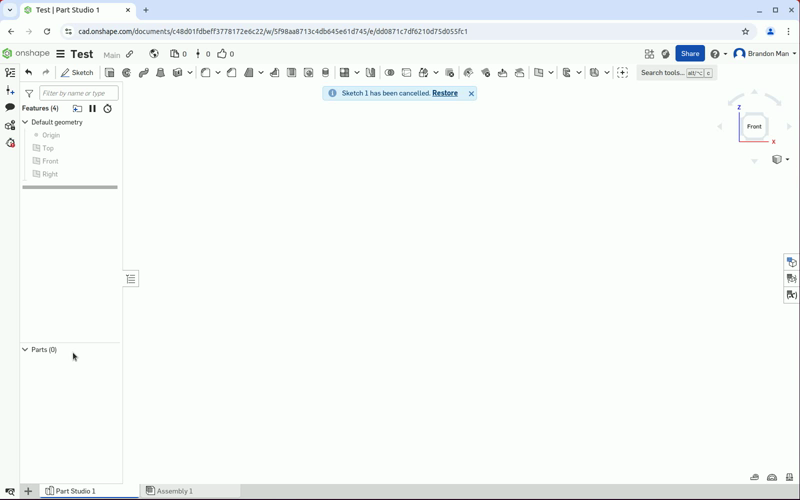
key(shift+s)
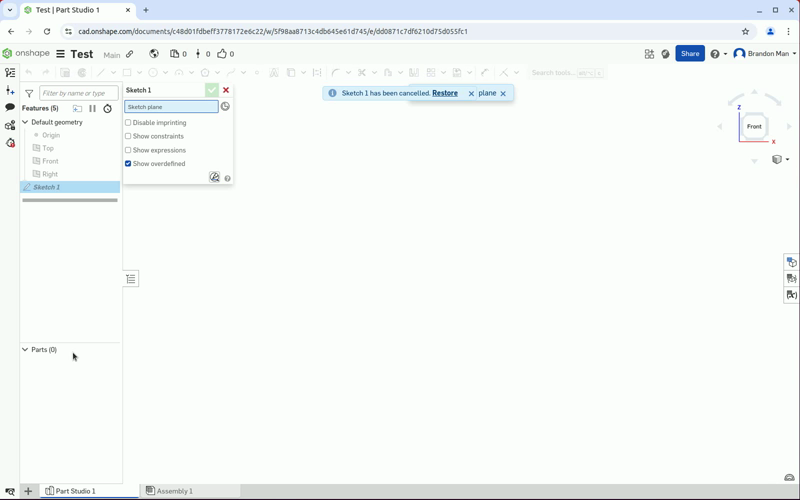
mouse_move(73, 163)
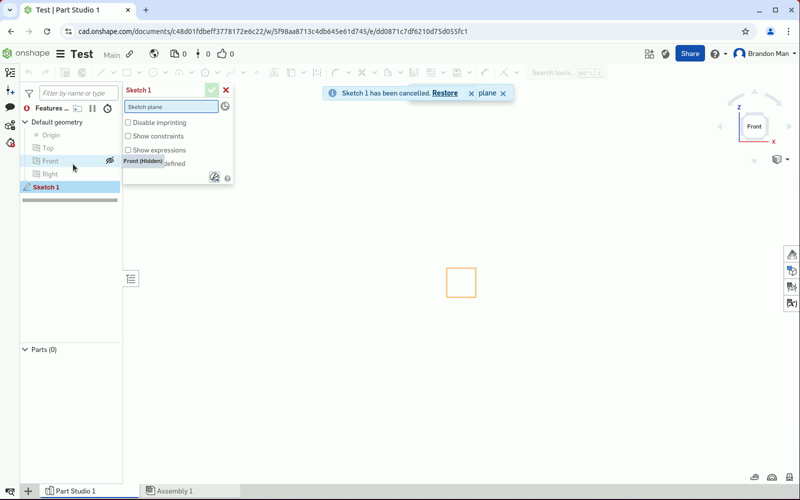
click(73, 163)
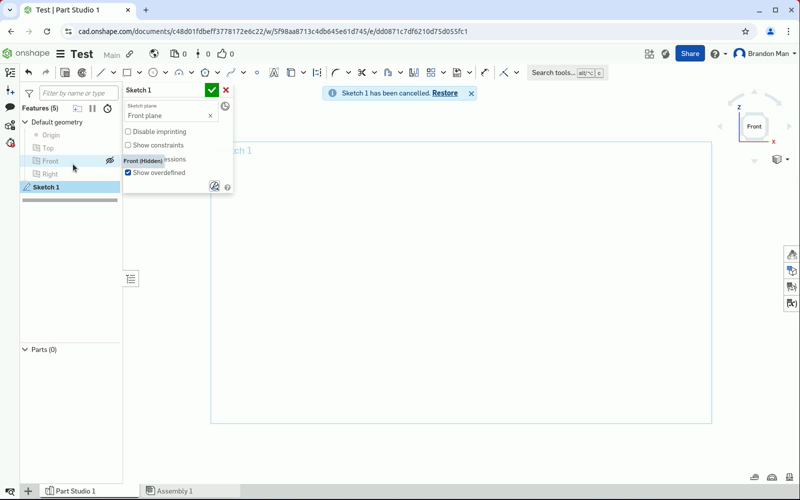
mouse_move(73, 352)
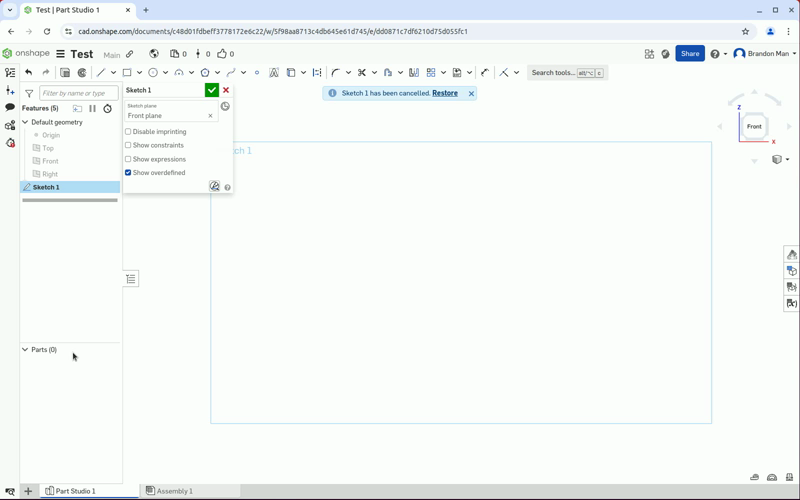
key(y)
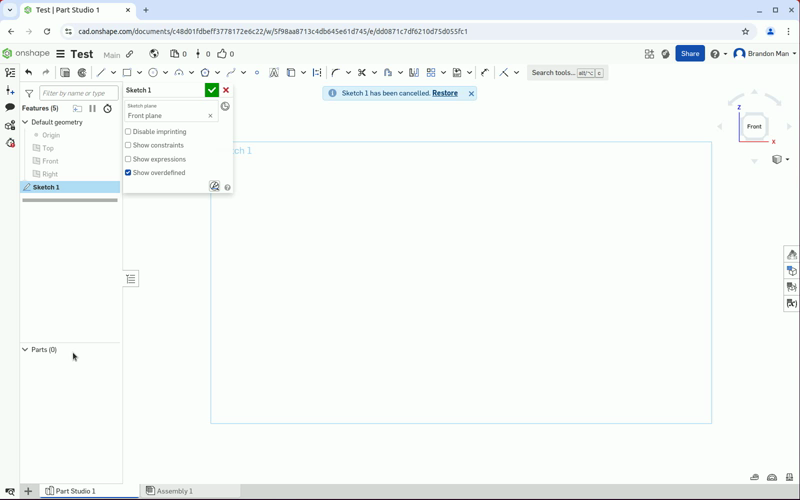
key(l)
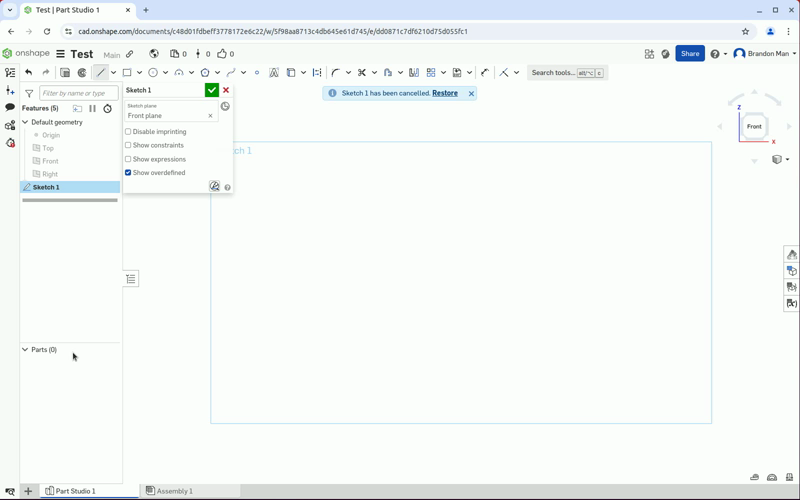
key_down(shift)
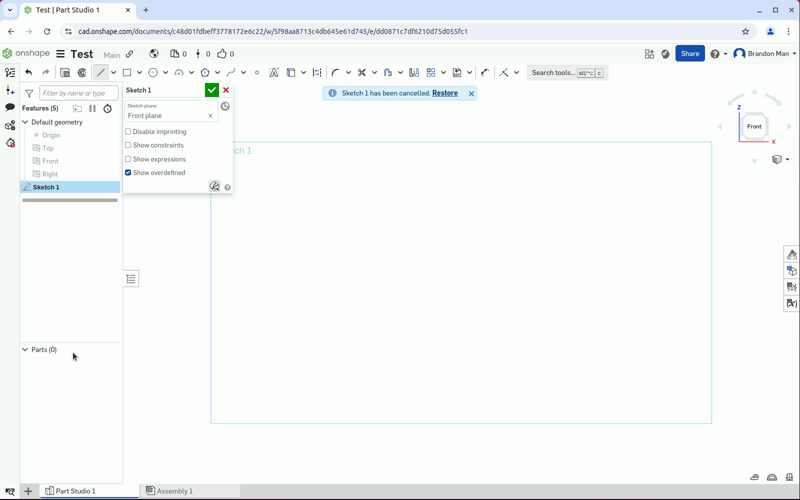
mouse_move(404, 339)
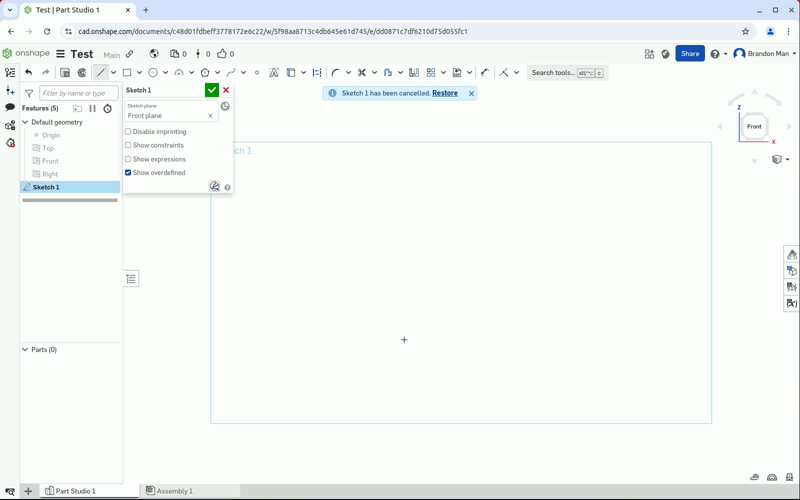
click(404, 339)
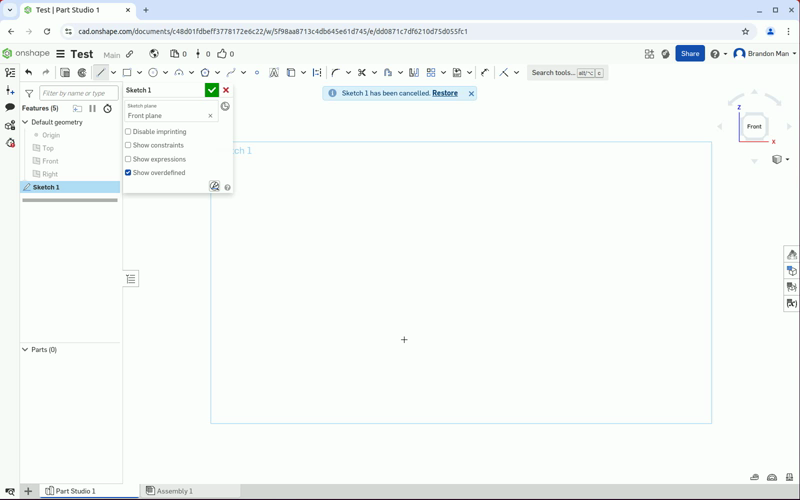
key_up(shift)
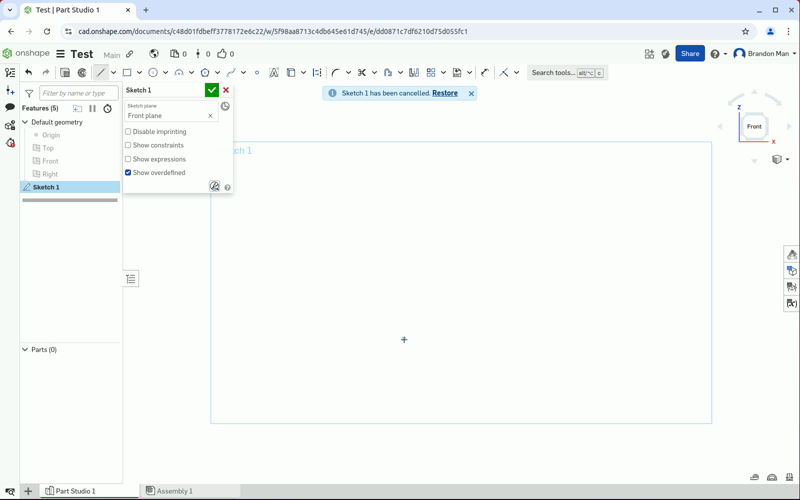
key_down(shift)
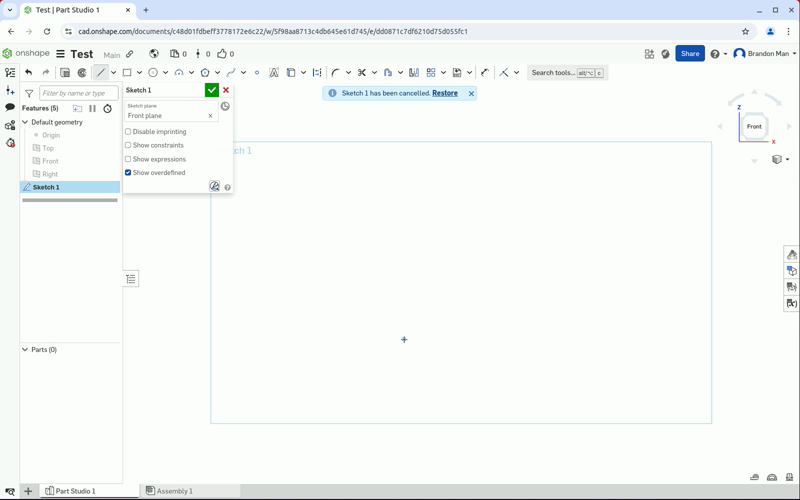
mouse_move(516, 339)
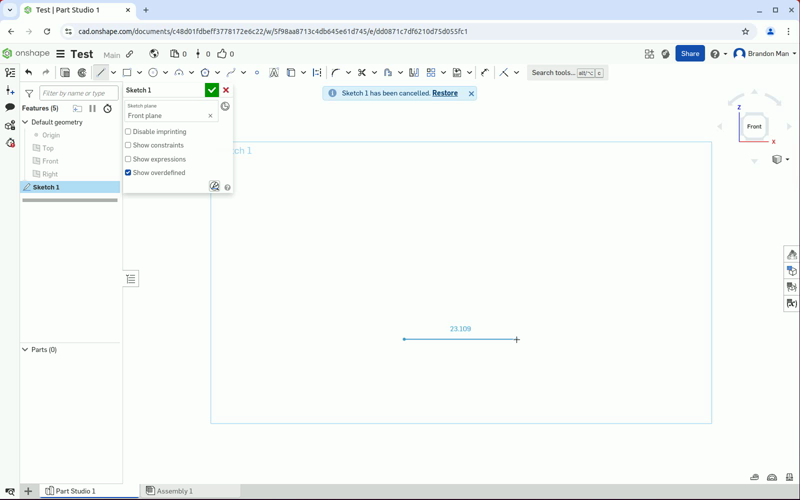
click(516, 339)
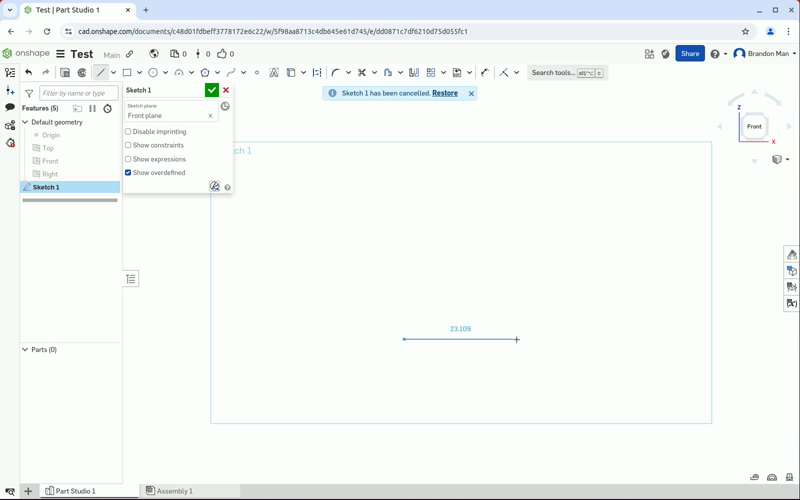
key_up(shift)
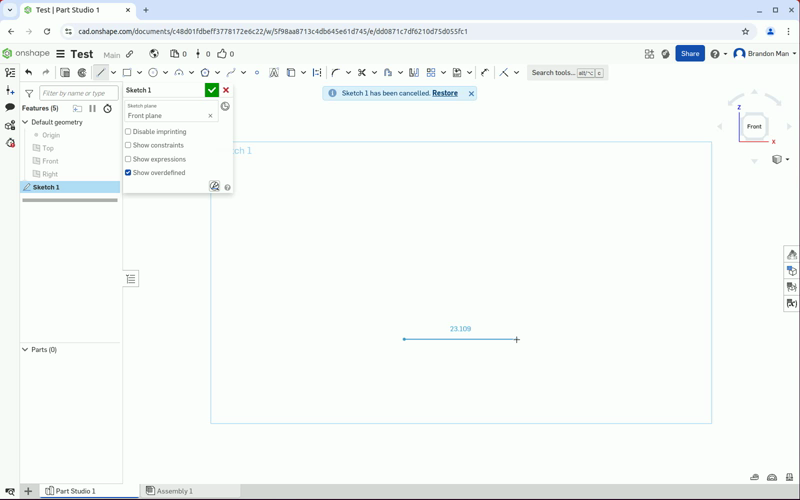
key_down(shift)
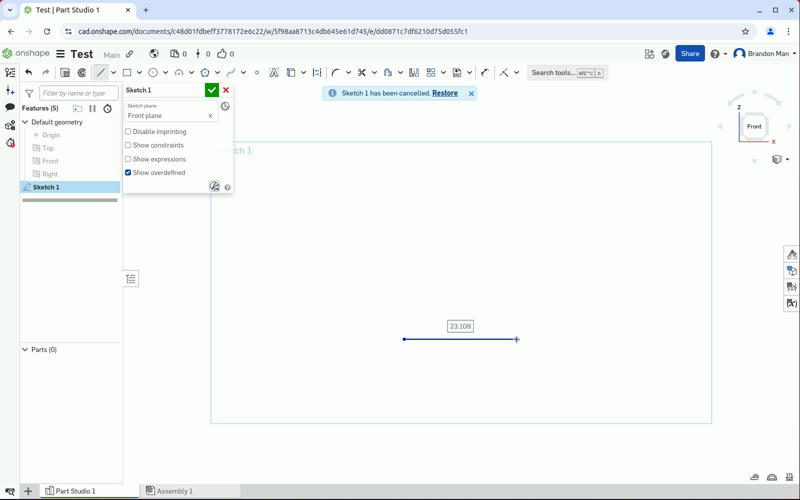
mouse_move(516, 226)
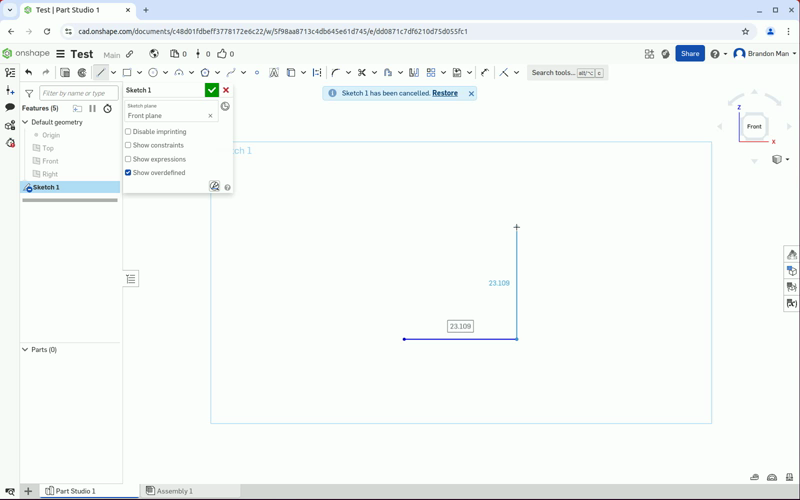
click(516, 226)
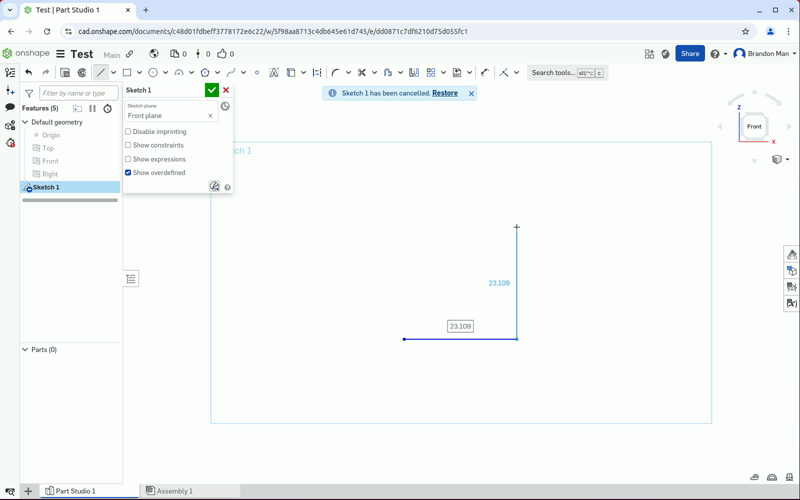
key_up(shift)
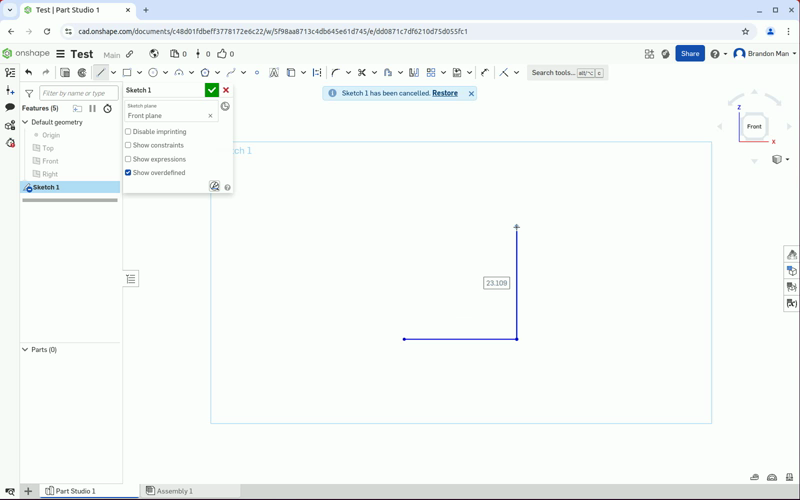
key_down(shift)
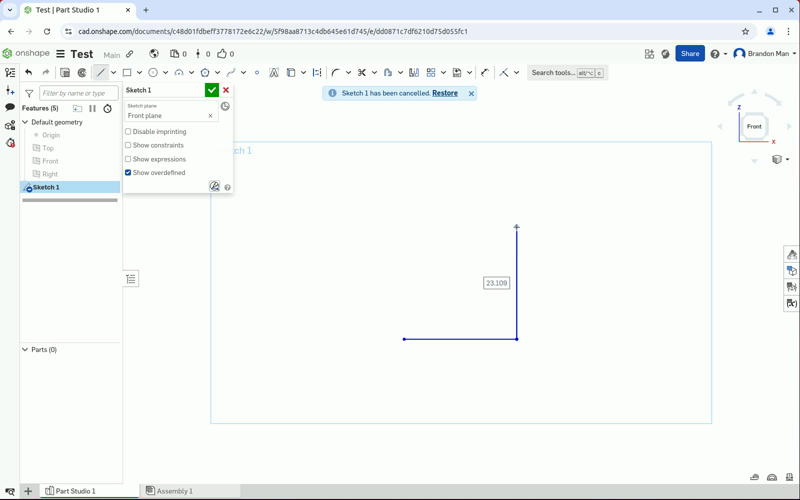
mouse_move(404, 226)
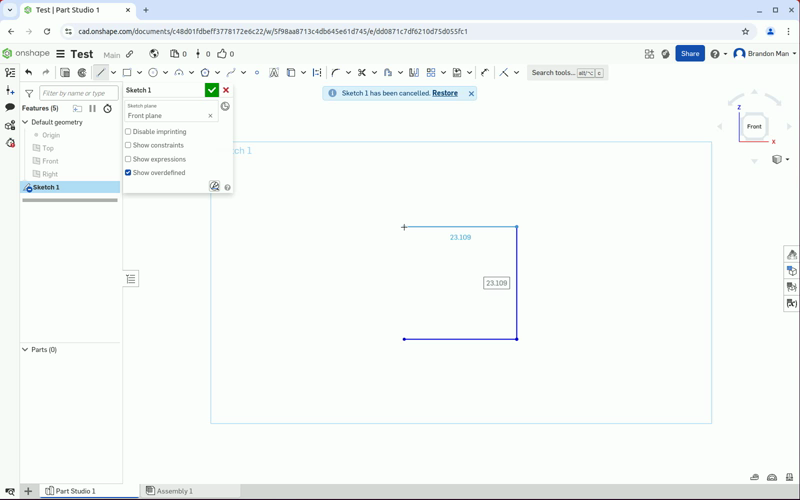
click(404, 226)
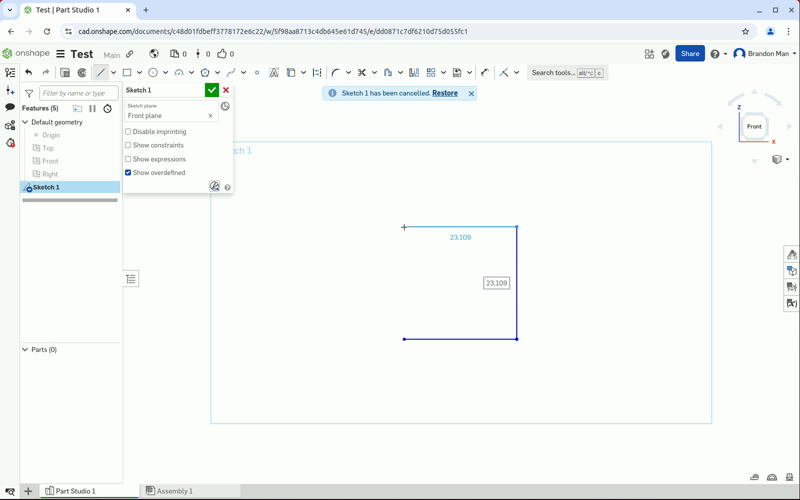
key_up(shift)
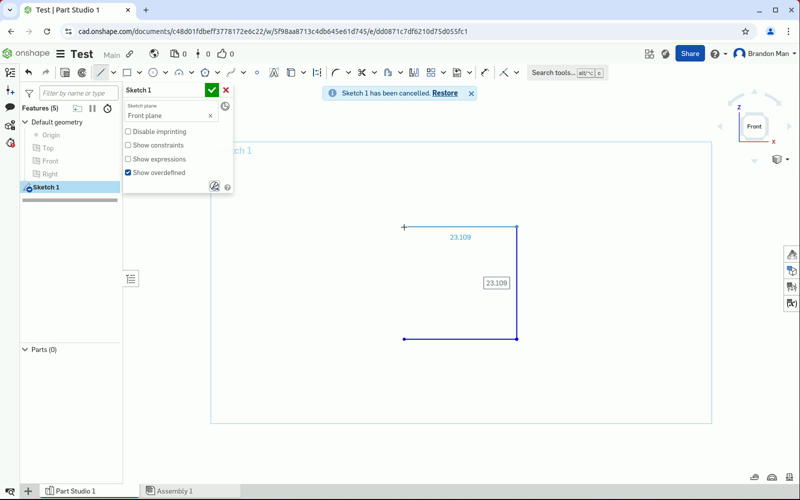
key_down(shift)
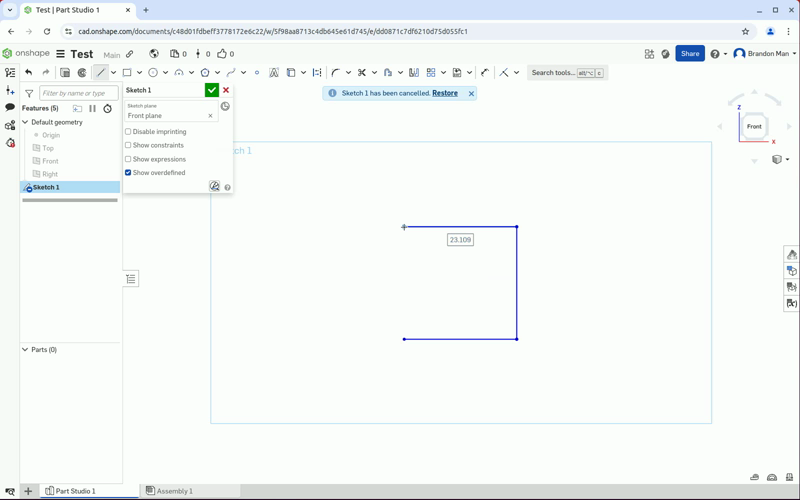
mouse_move(404, 339)
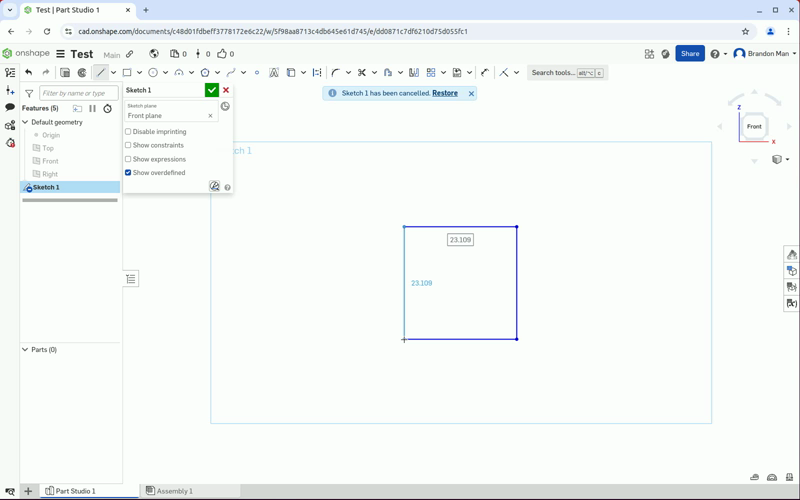
key_up(shift)
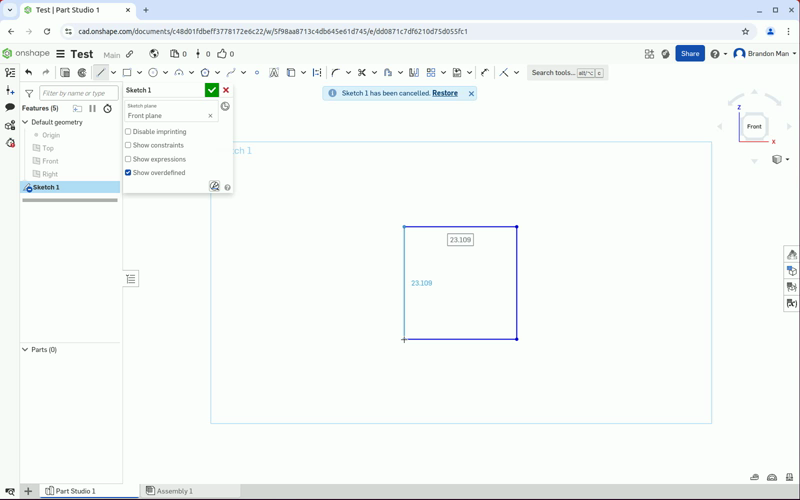
click(404, 339)
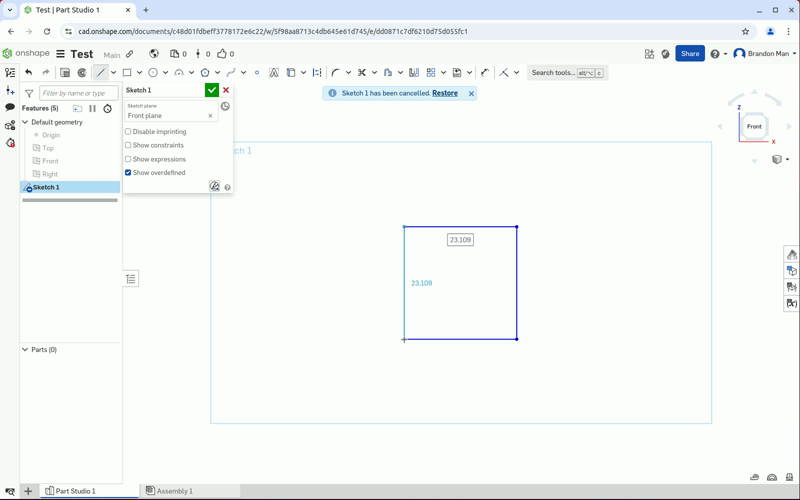
key(esc)
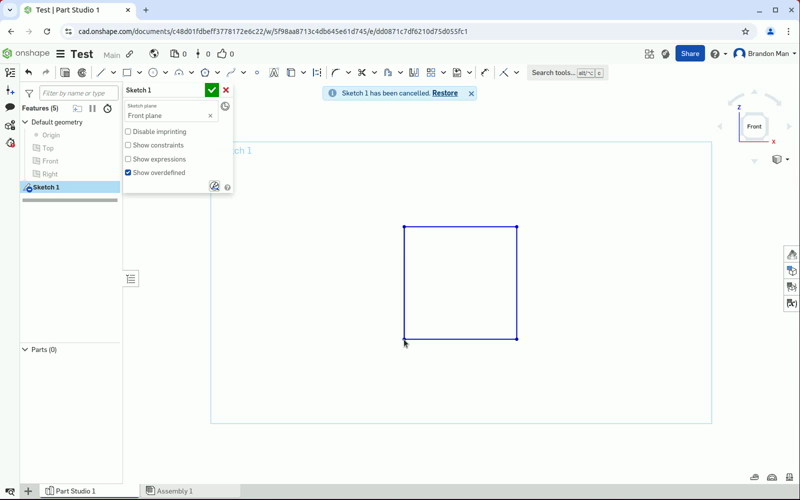
mouse_move(442, 254)
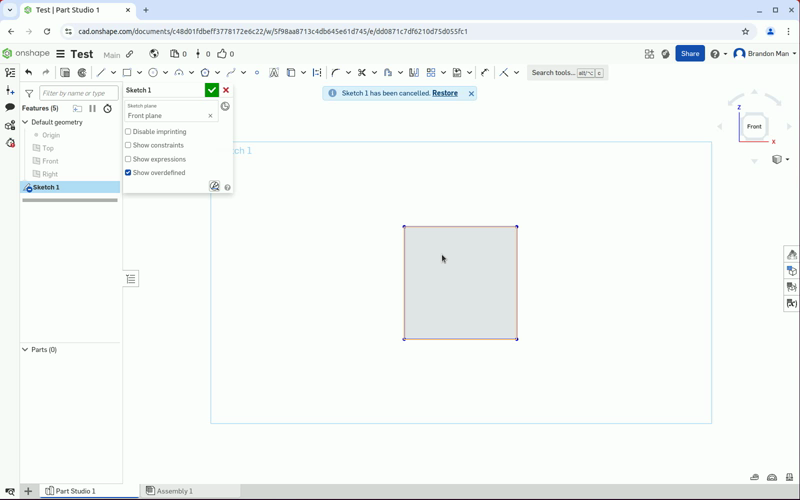
click(442, 254)
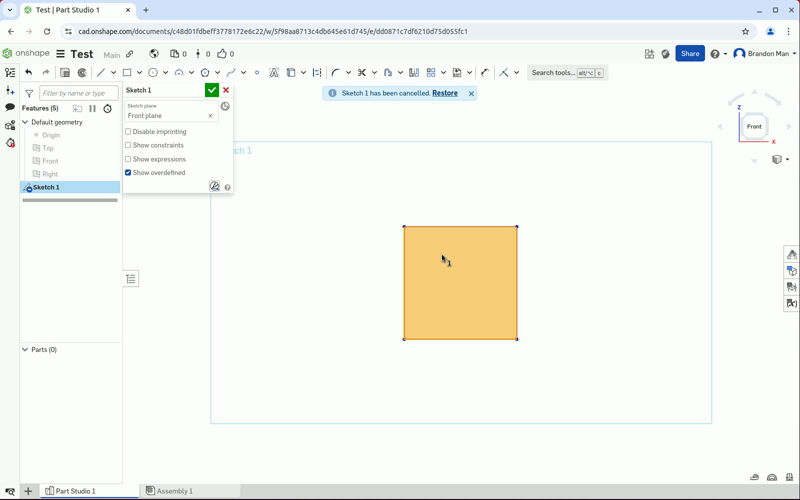
mouse_move(73, 352)
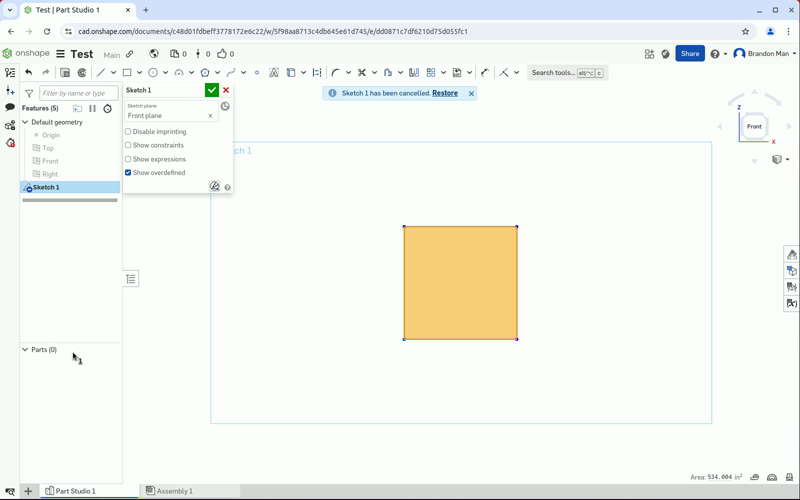
key(shift+y)
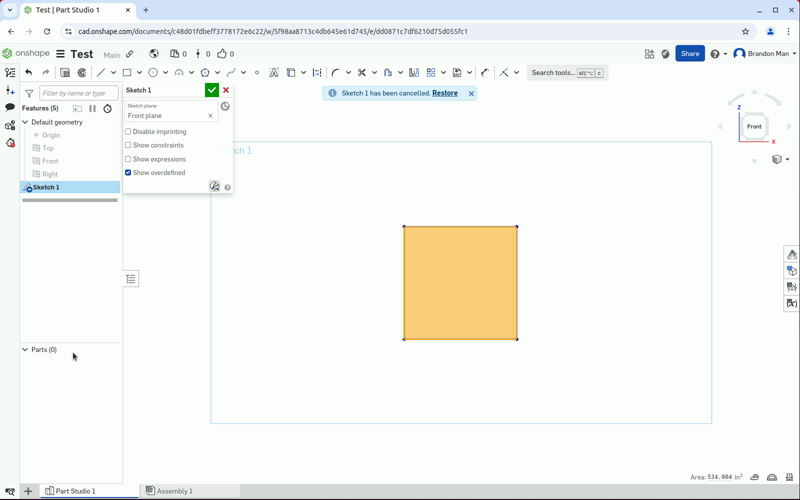
key(shift+e)
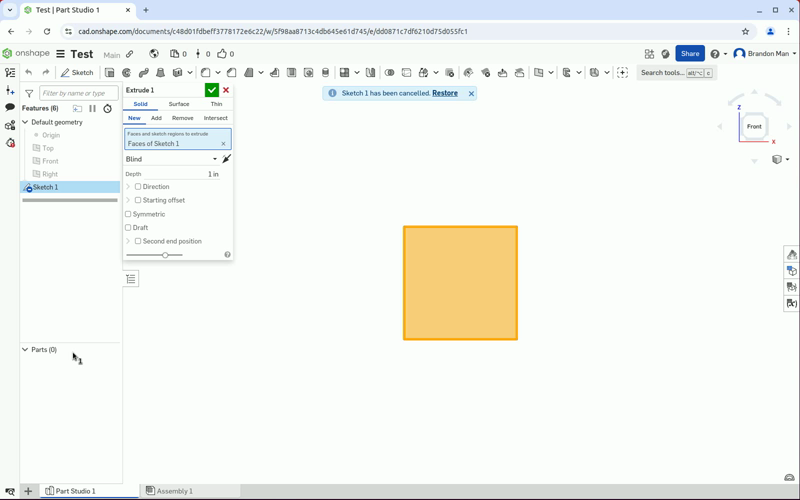
mouse_move(143, 106)
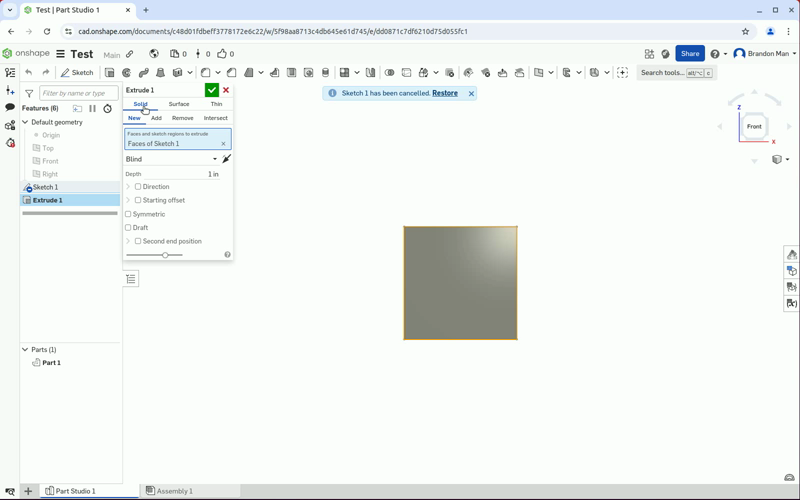
click(143, 106)
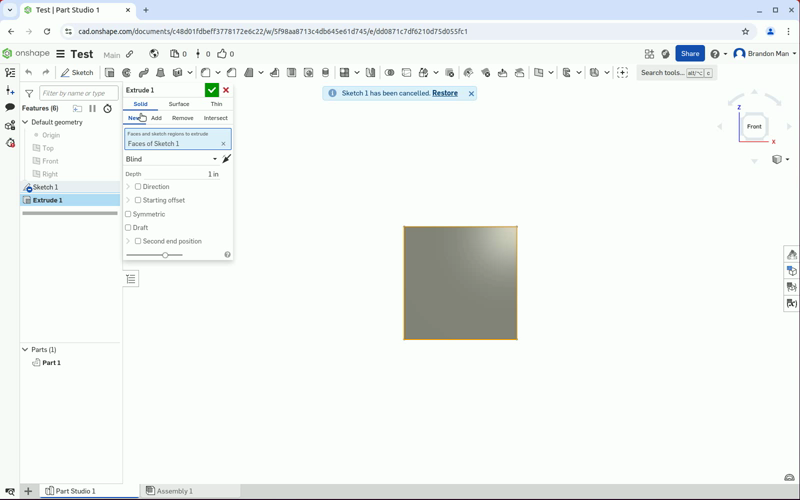
mouse_move(137, 120)
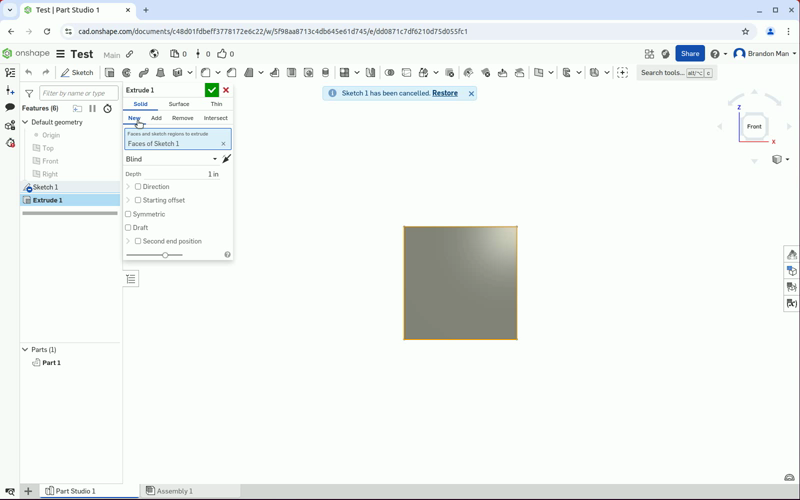
click(137, 120)
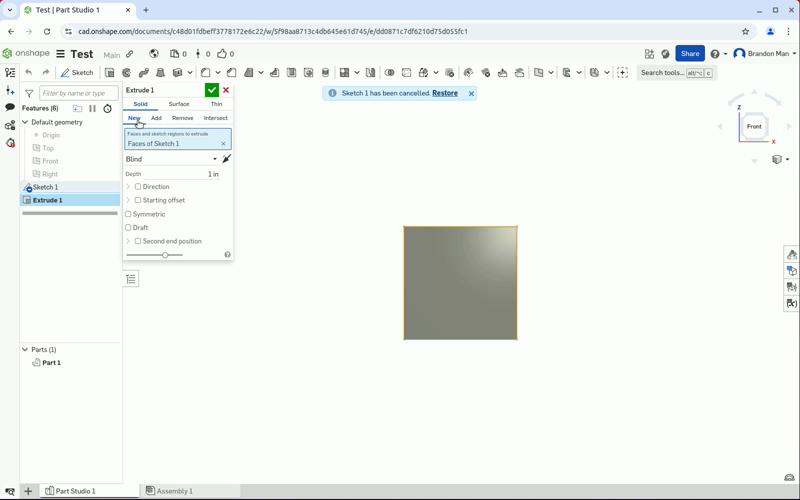
key(tab, 4)
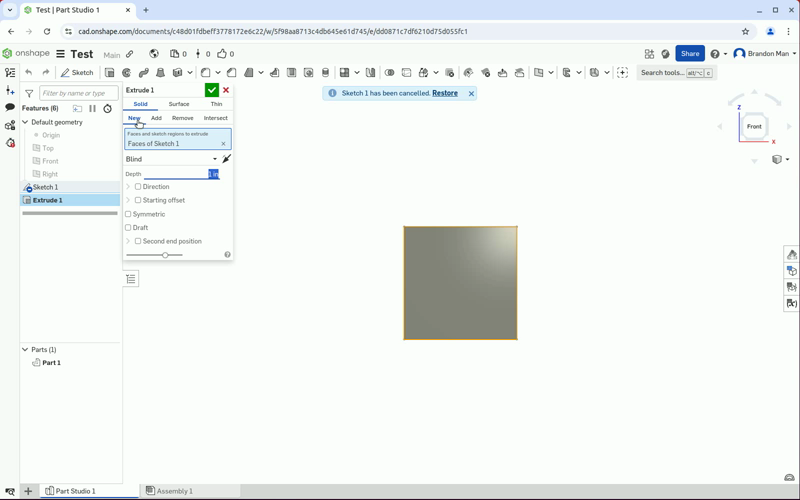
text(23.108)
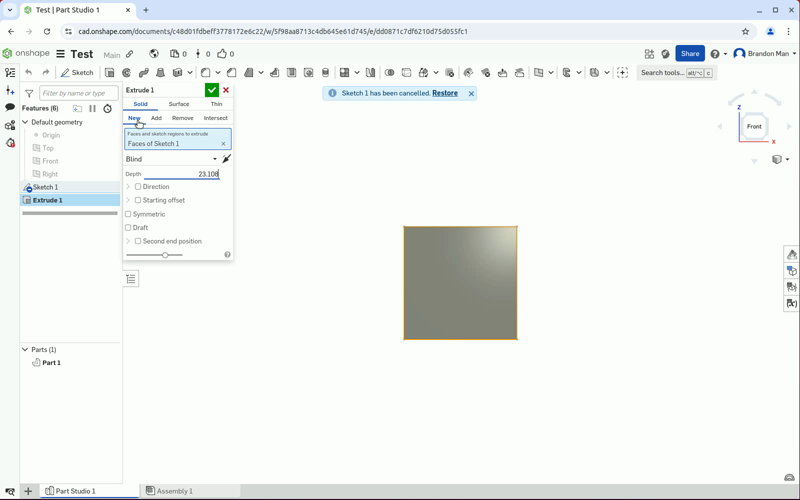
key(tab, 3)
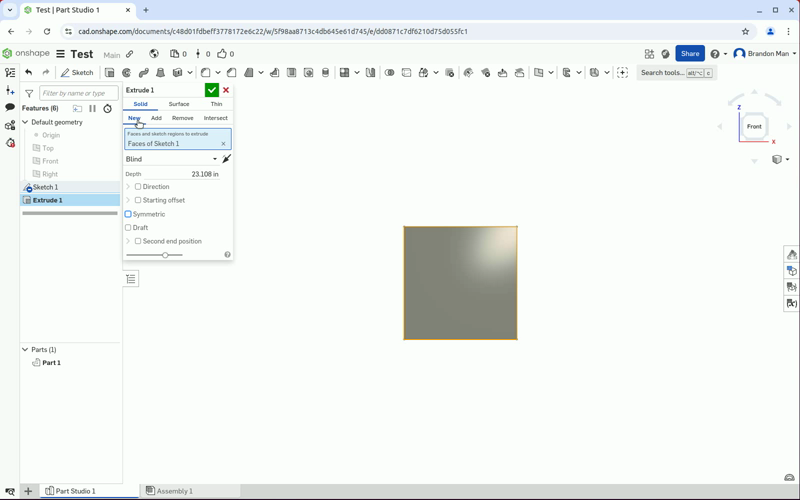
key(space)
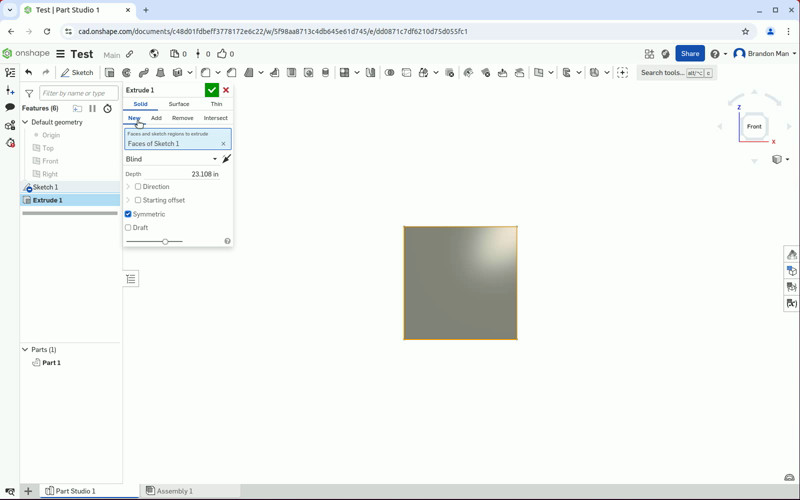
key(enter)
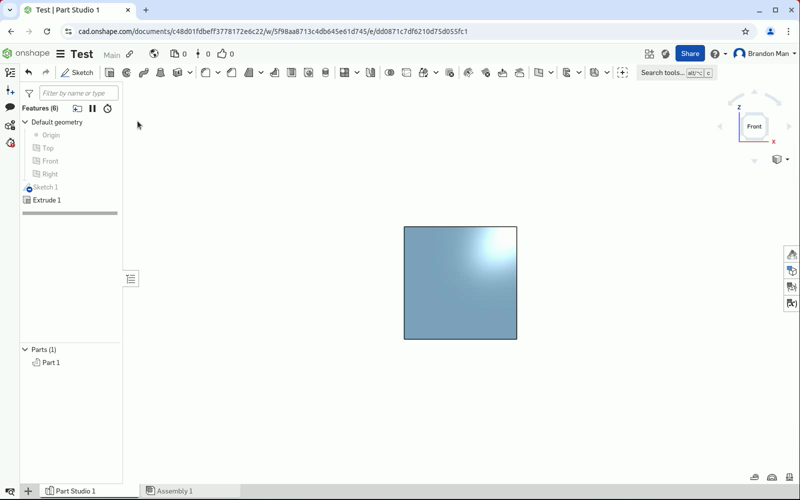
key(shift+h)
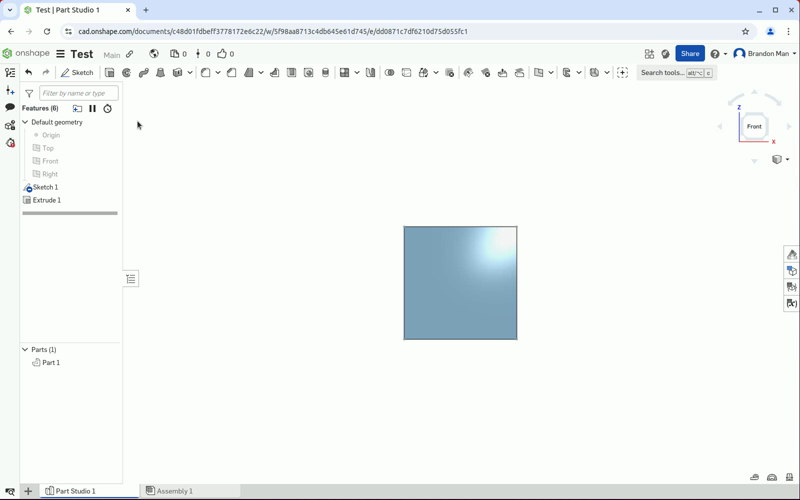
key(shift+h)
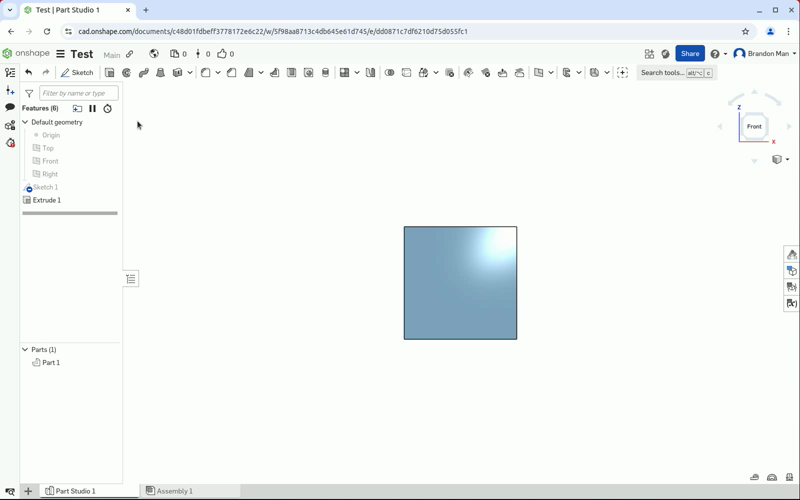
mouse_move(73, 189)
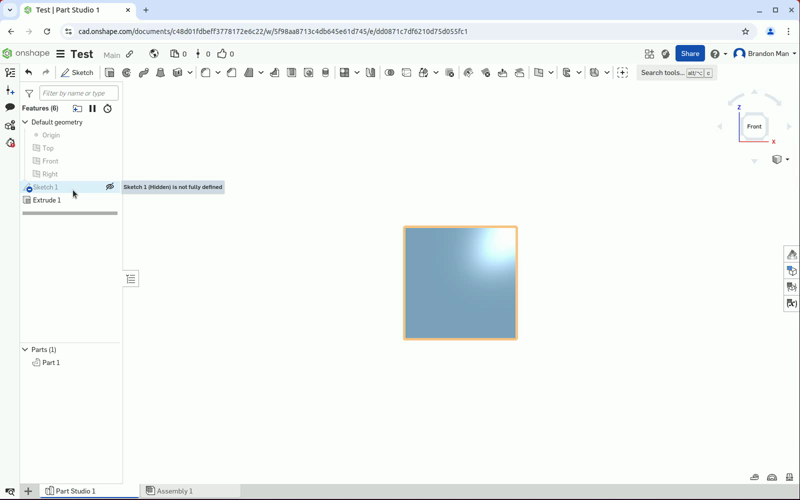
click(73, 189)
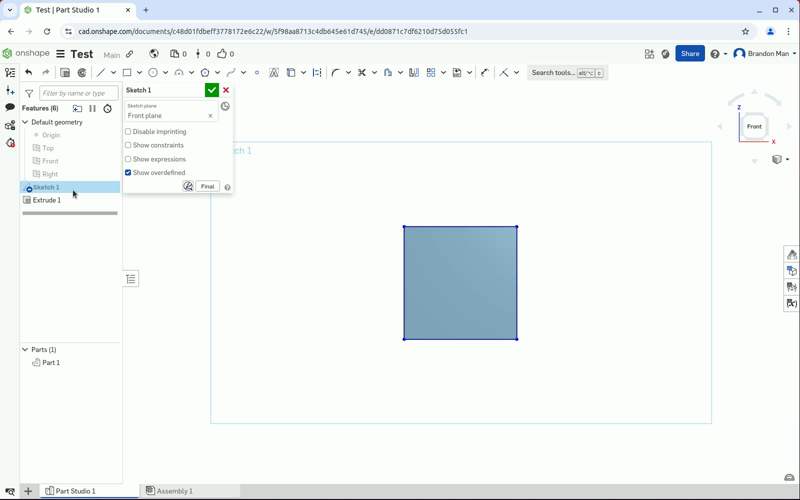
mouse_move(229, 92)
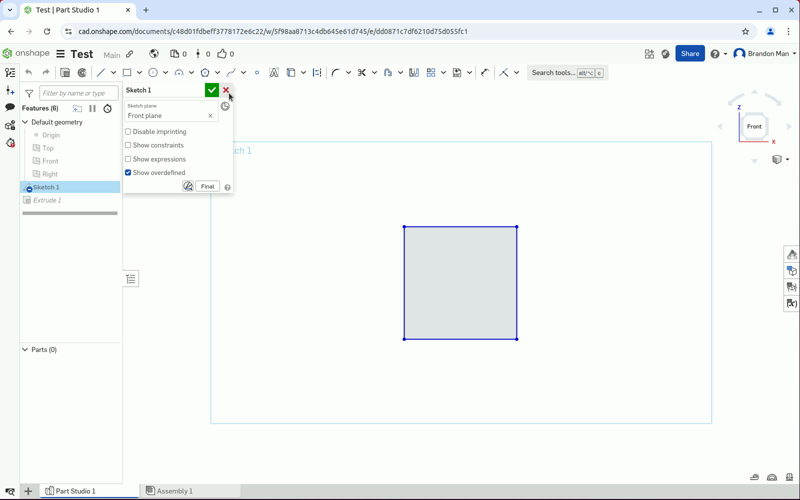
click(229, 92)
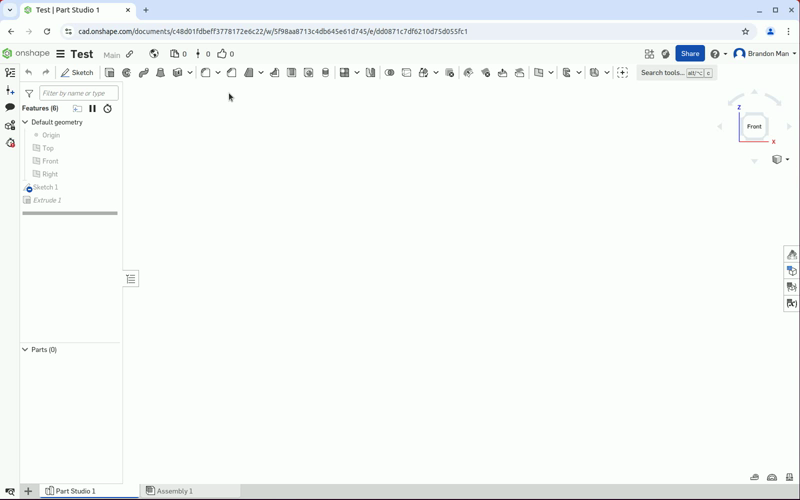
mouse_move(73, 352)
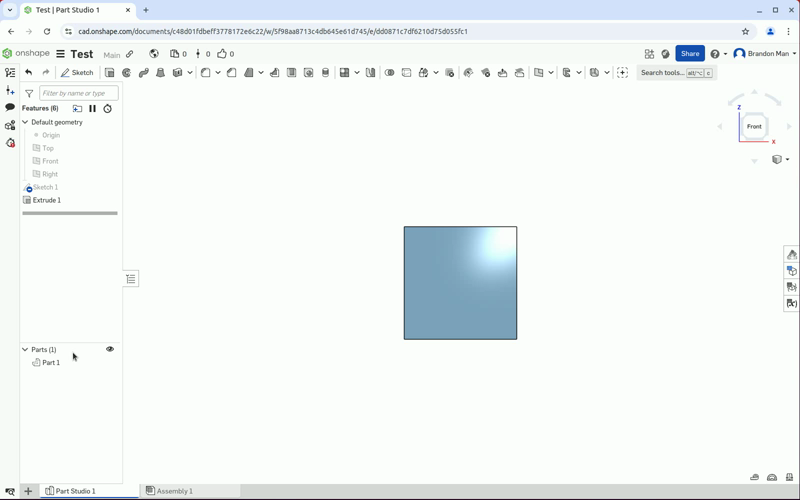
key(y)
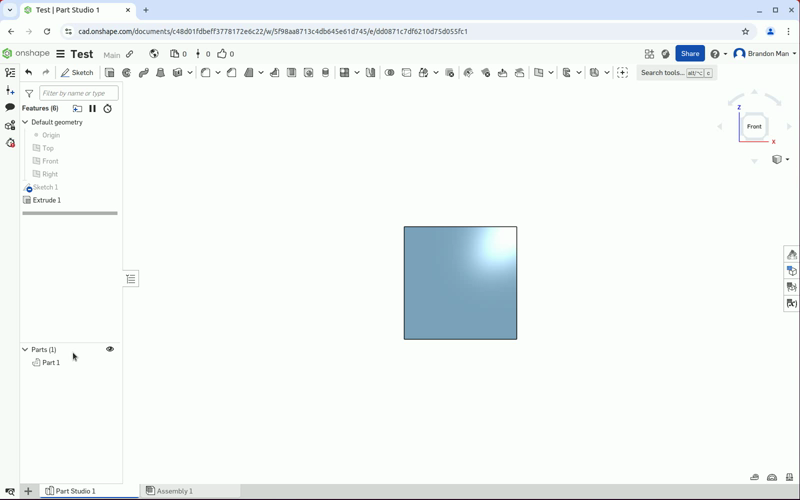
key(shift+p)
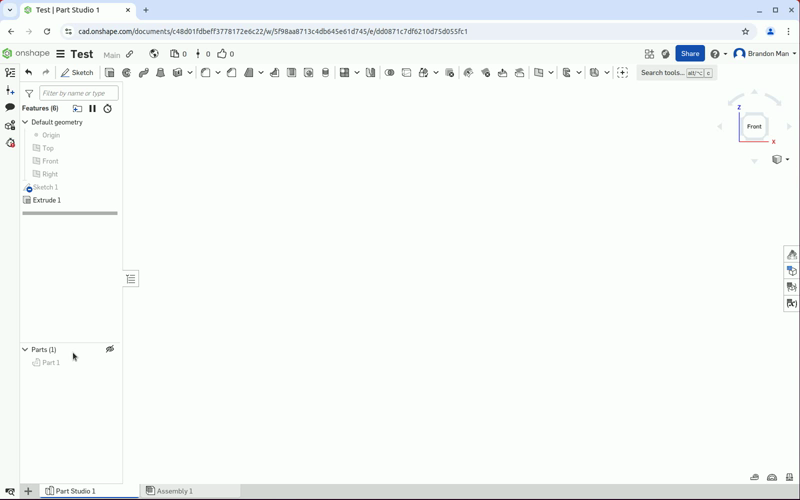
key(space)
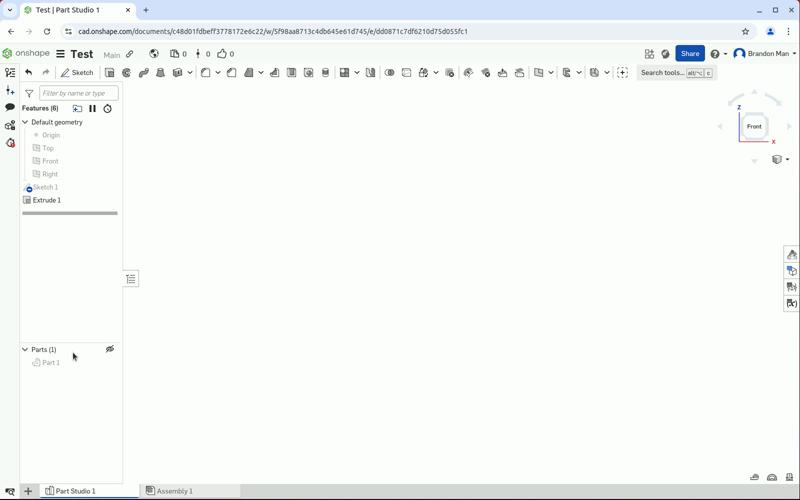
key_down(shift)
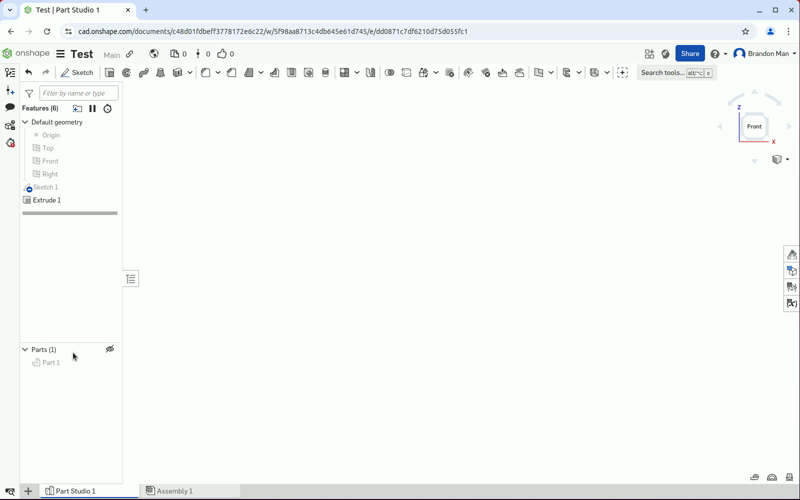
key(down)
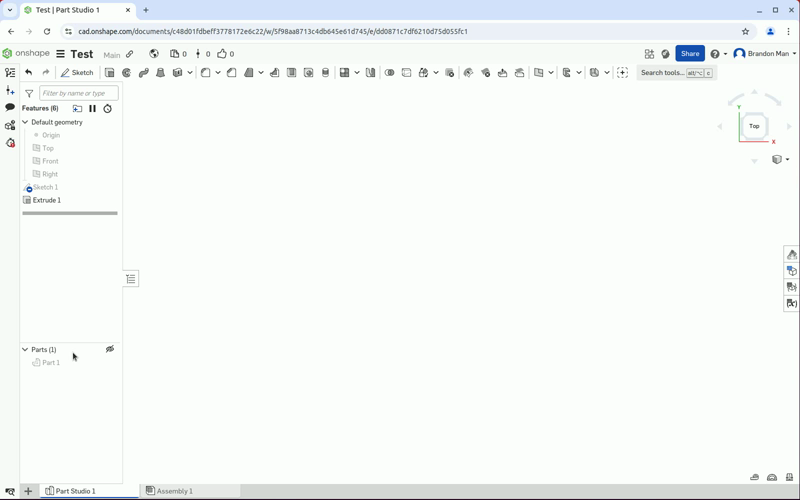
key_up(shift)
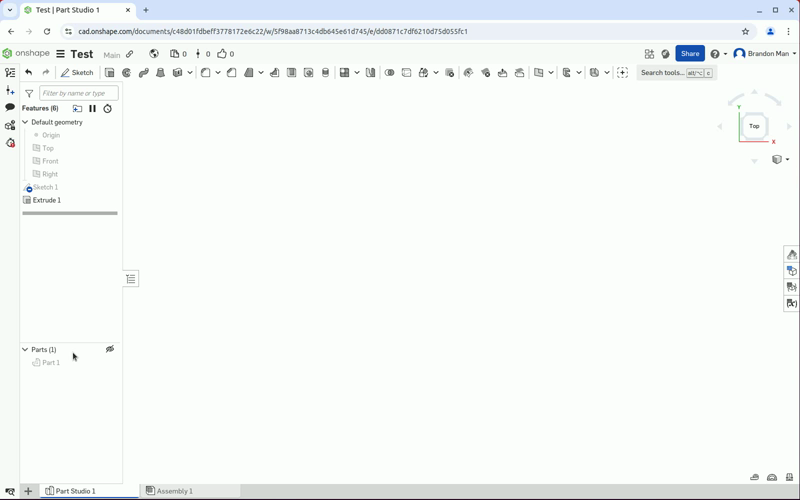
mouse_move(73, 352)
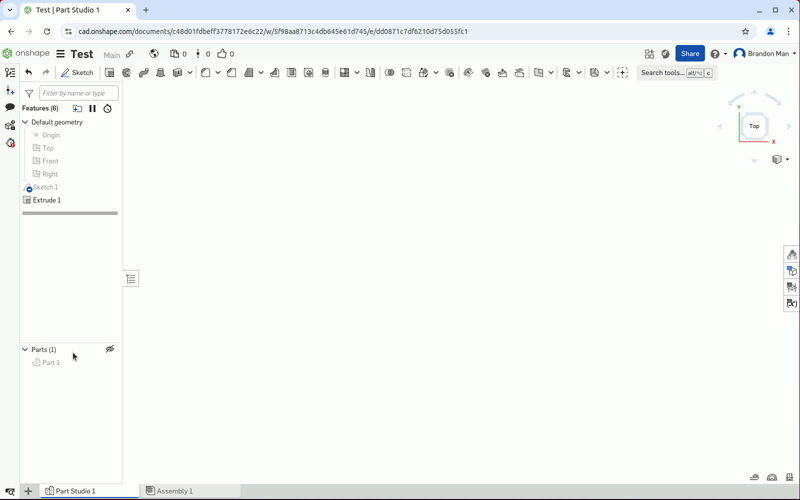
key(shift+y)
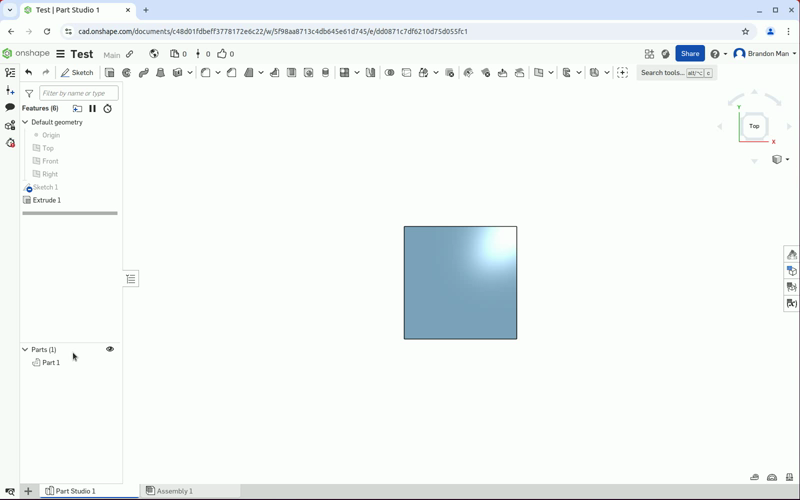
mouse_move(541, 75)
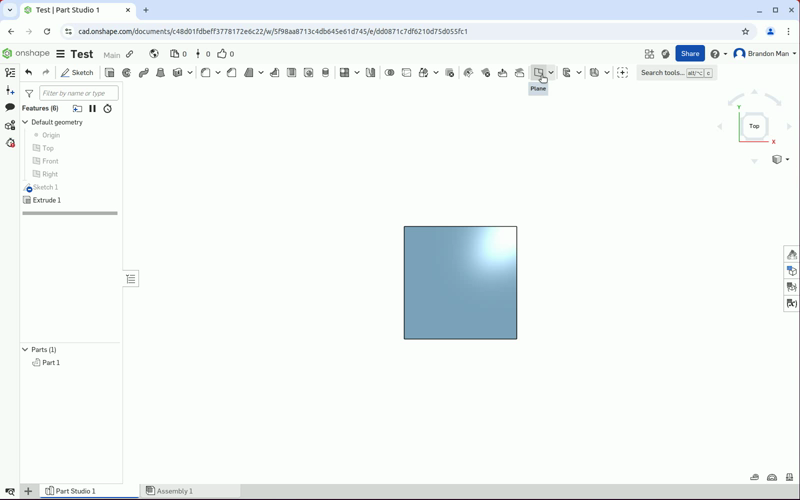
click(541, 75)
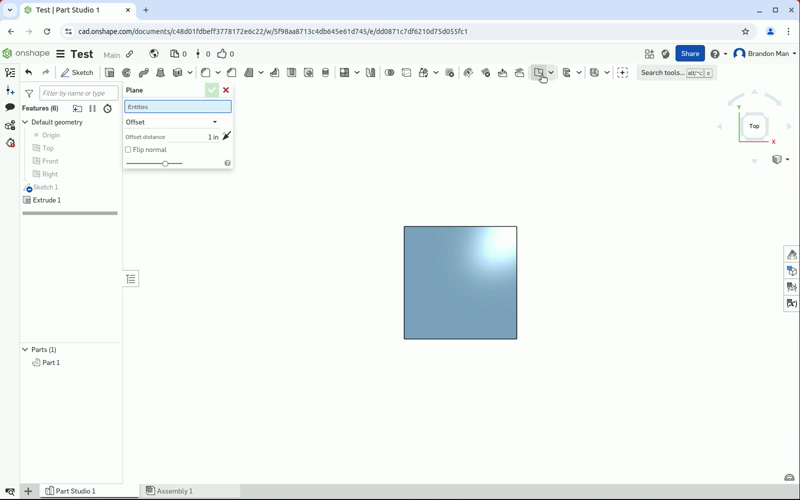
mouse_move(73, 150)
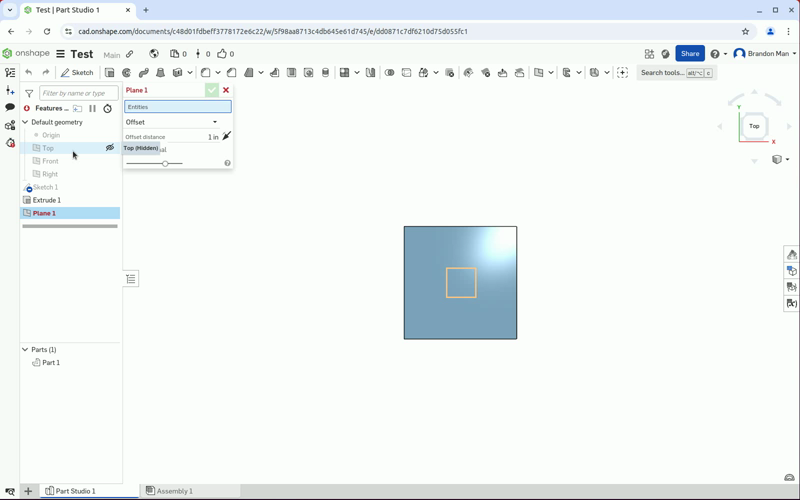
click(73, 150)
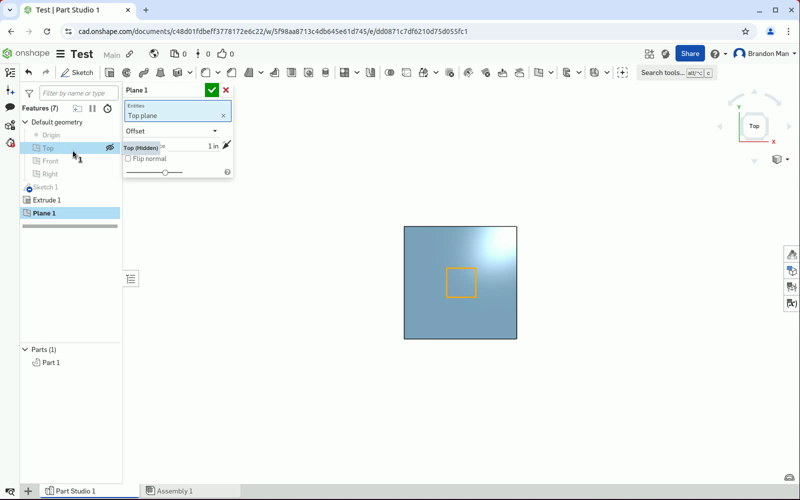
key(tab, 2)
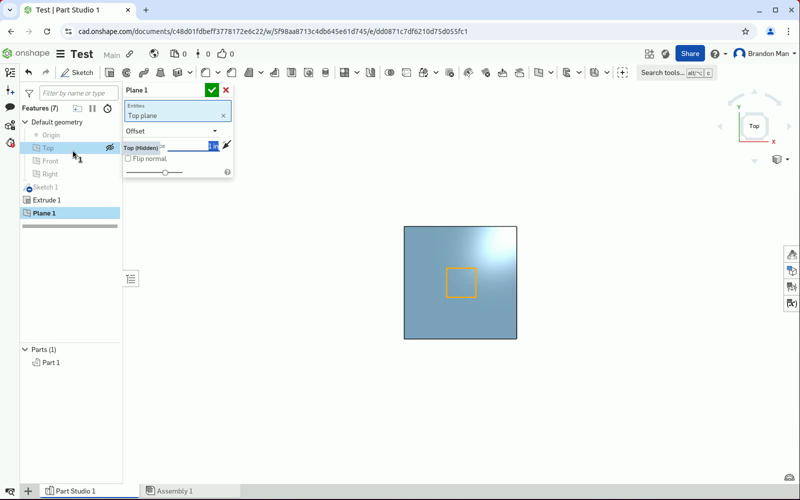
text(11.554)
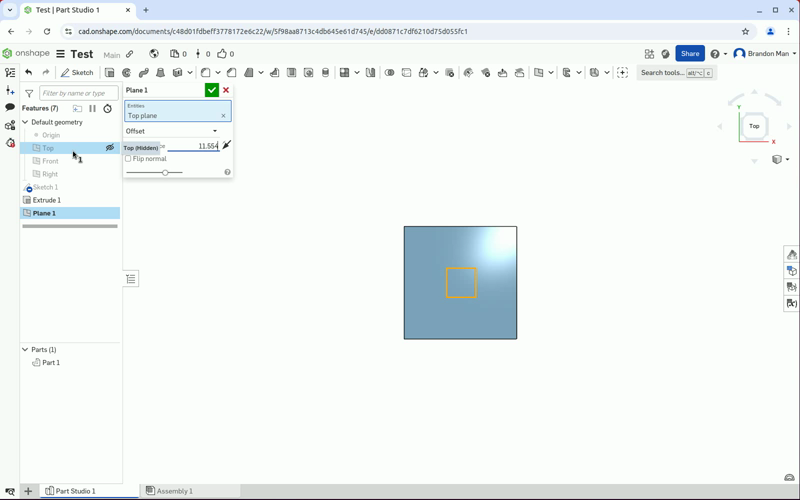
key(enter, 2)
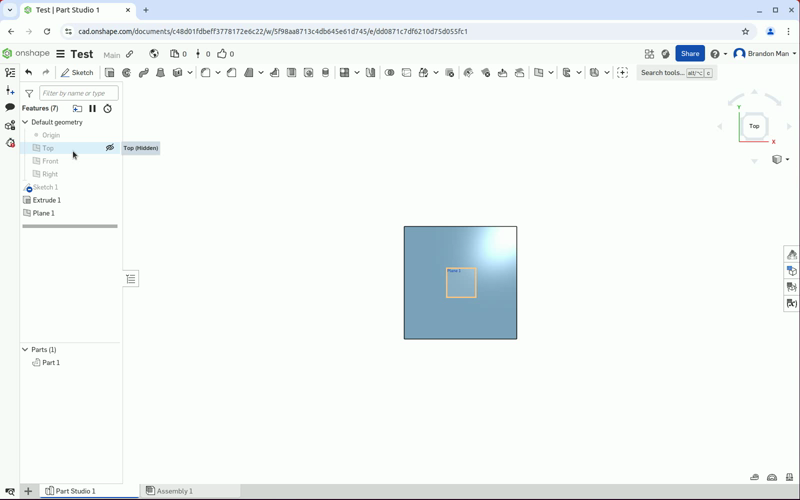
key(shift+s)
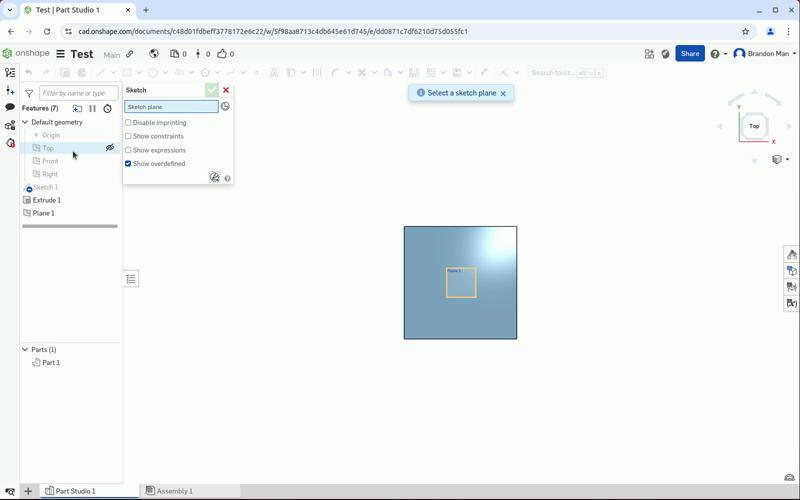
mouse_move(73, 215)
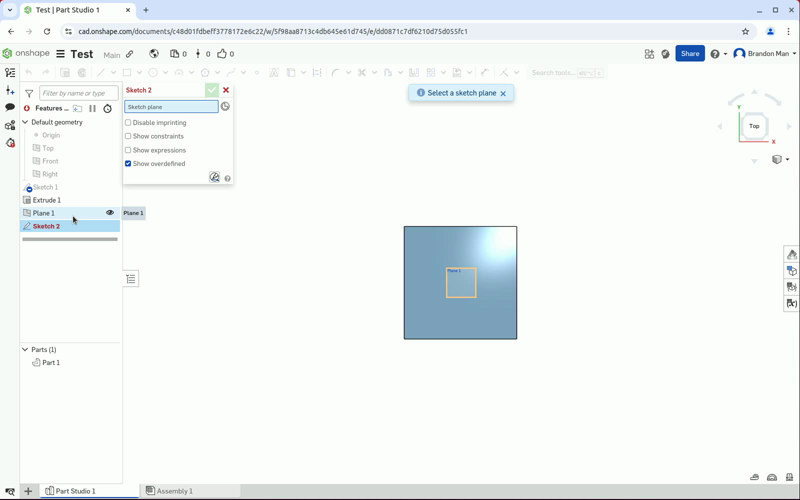
click(73, 215)
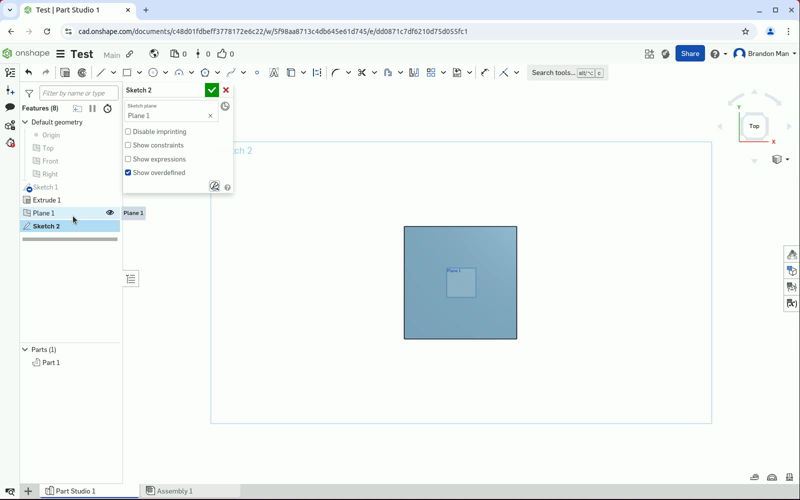
mouse_move(73, 352)
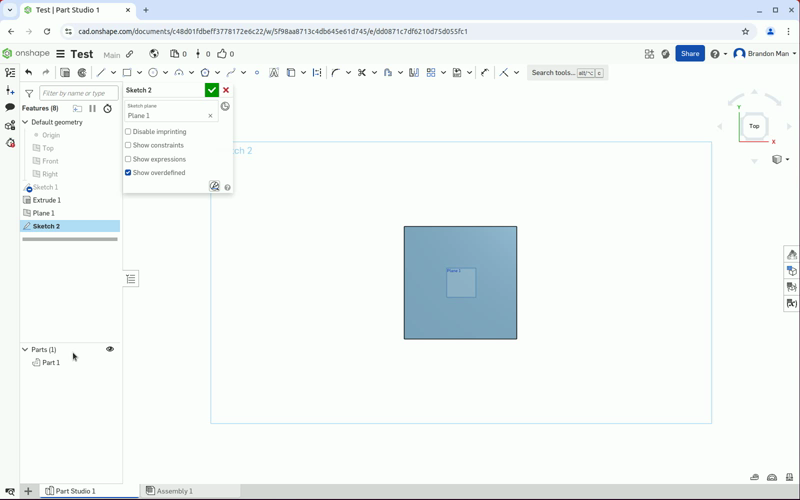
key(y)
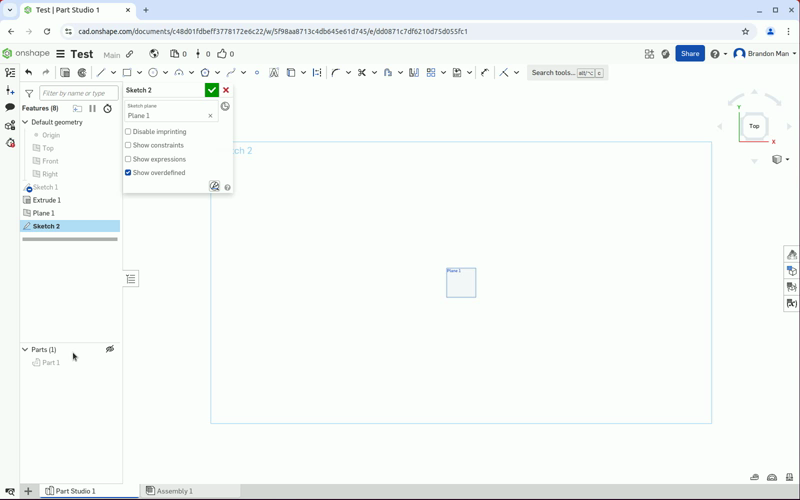
key(l)
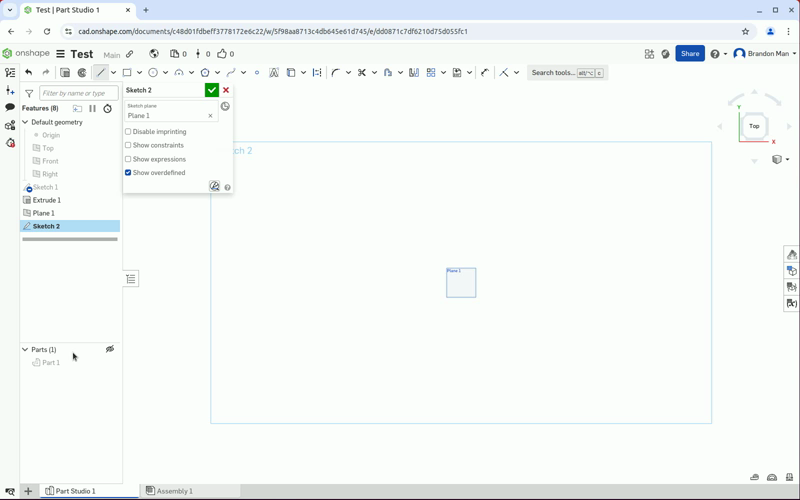
key_down(shift)
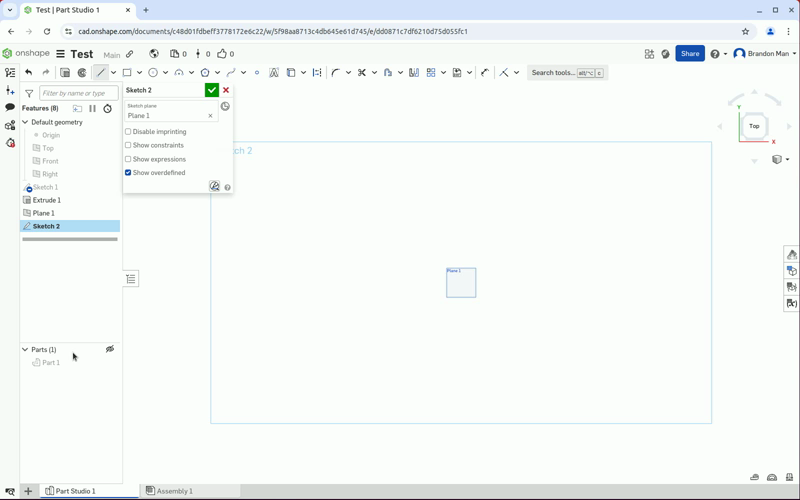
mouse_move(460, 339)
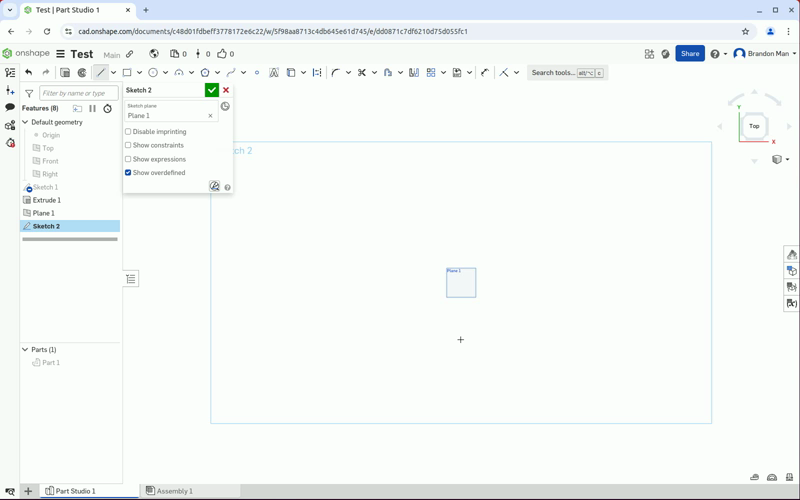
click(460, 339)
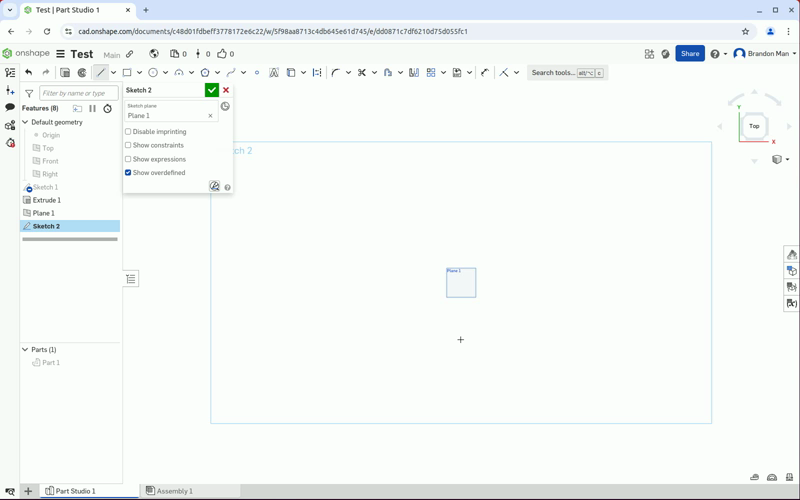
key_up(shift)
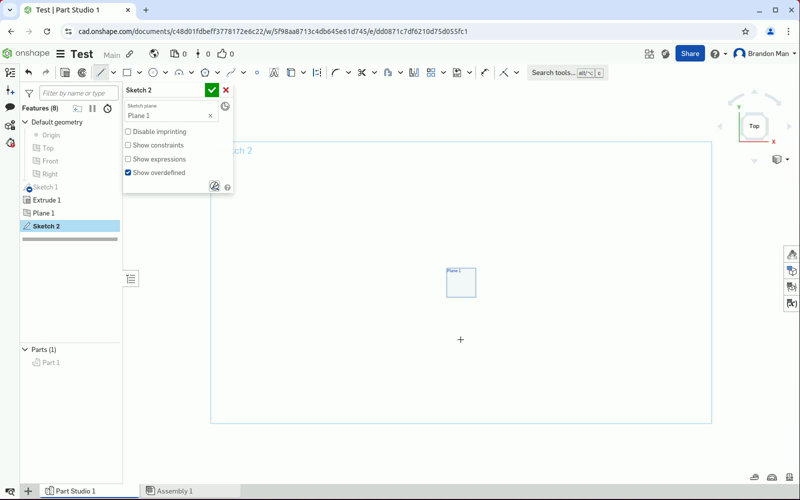
key_down(shift)
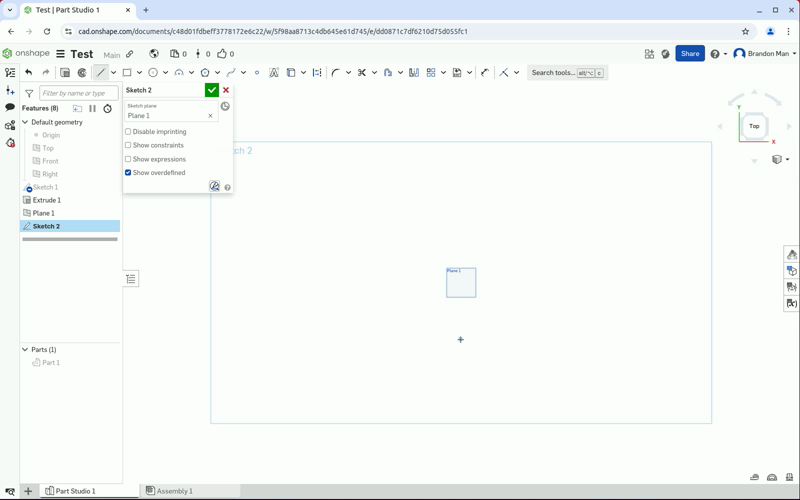
mouse_move(490, 339)
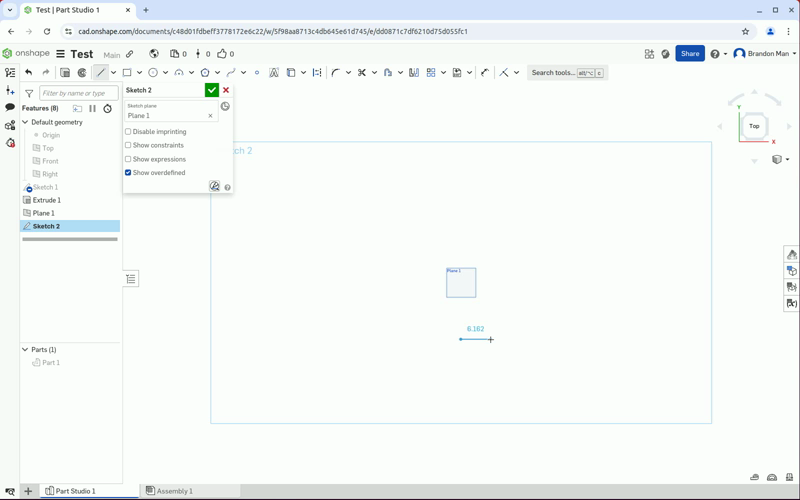
mouse_move(517, 339)
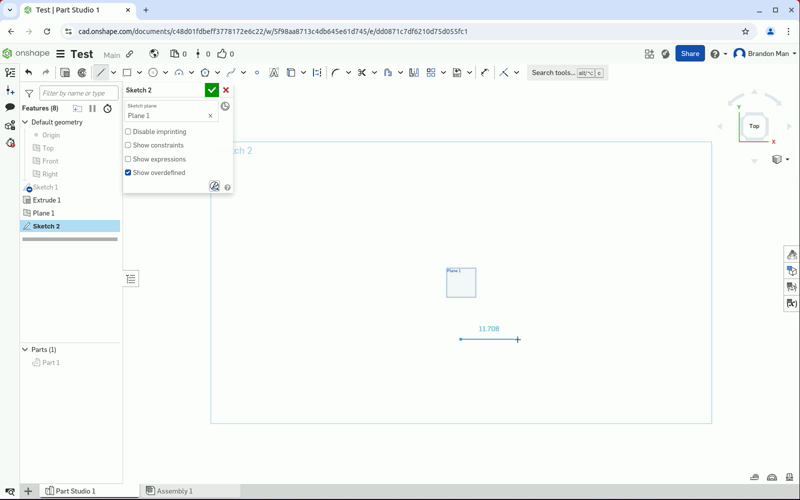
click(517, 339)
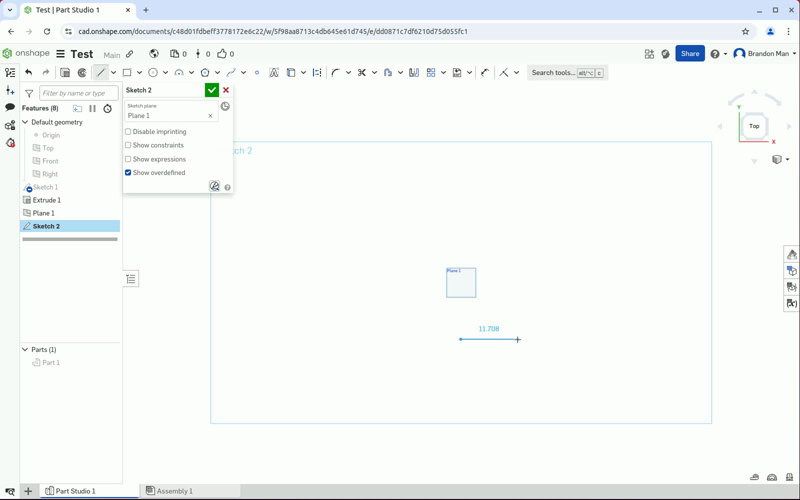
key_up(shift)
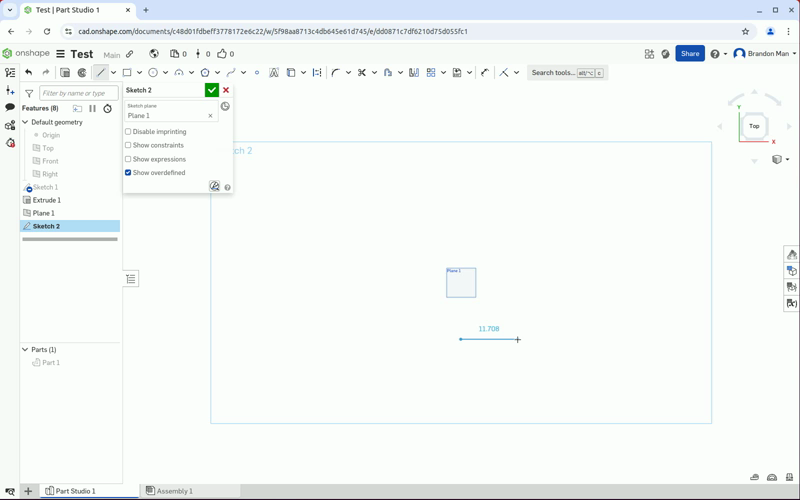
key_down(shift)
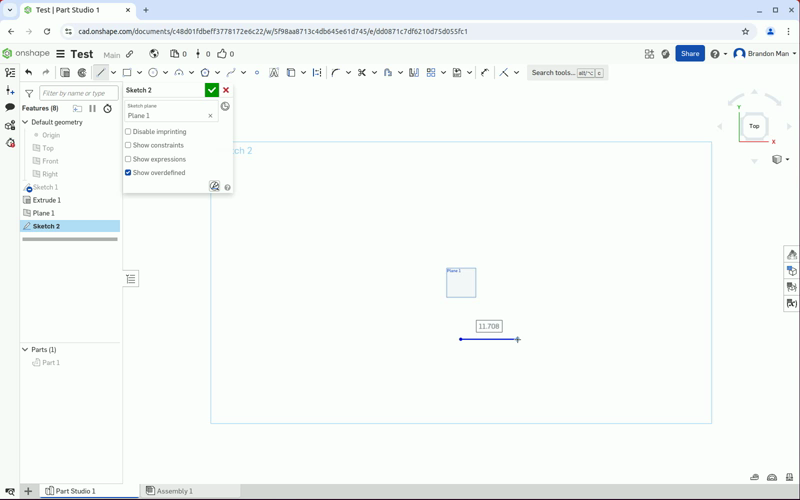
mouse_move(547, 339)
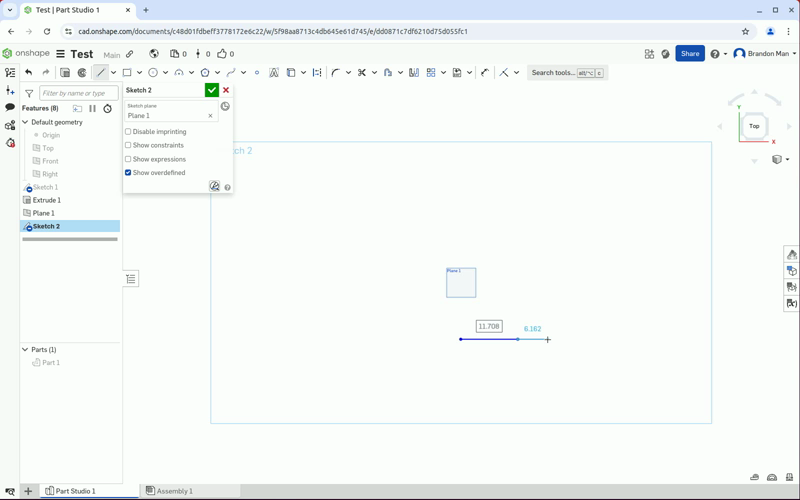
mouse_move(517, 282)
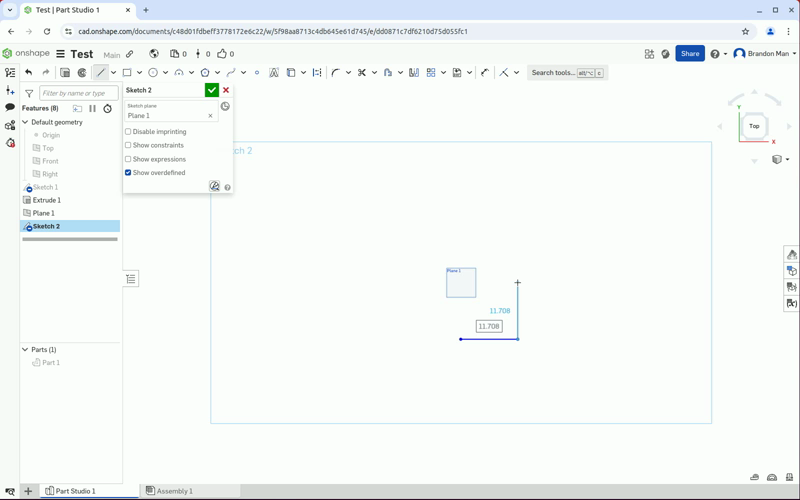
click(517, 282)
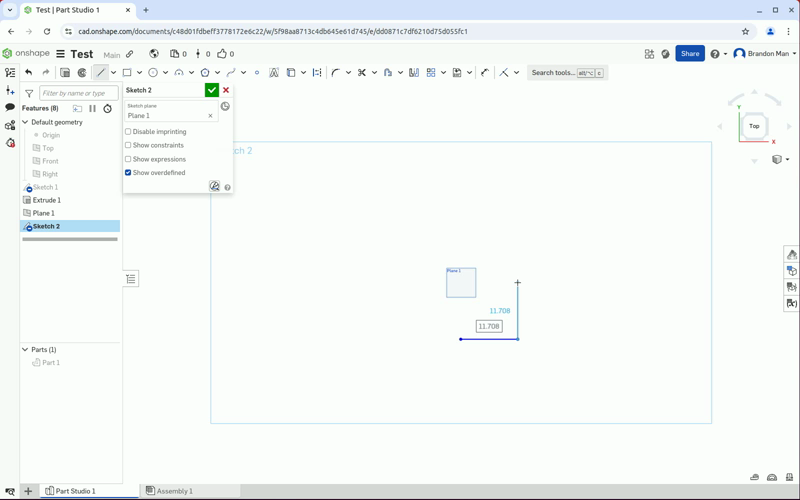
key_up(shift)
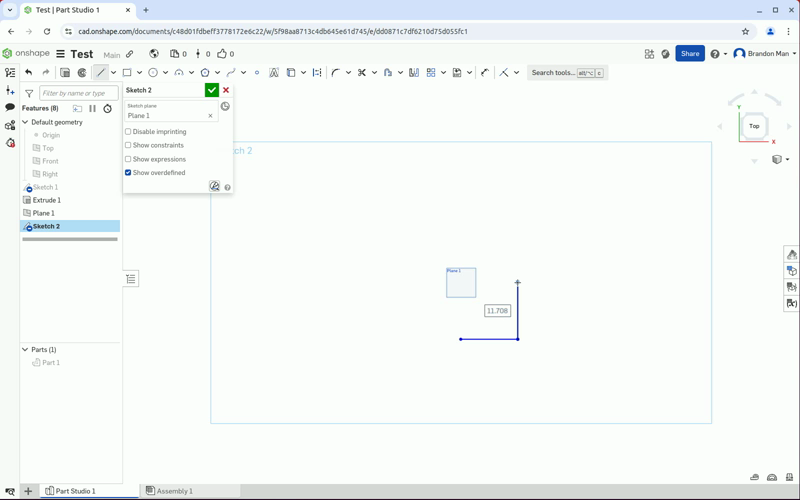
key_down(shift)
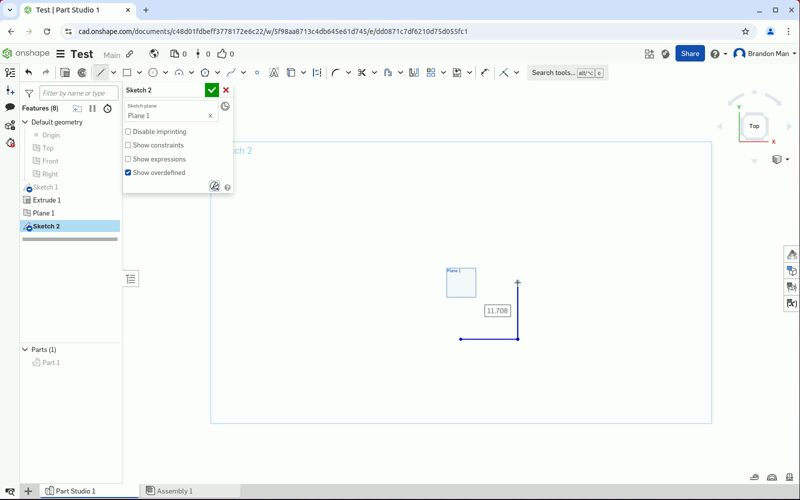
mouse_move(547, 282)
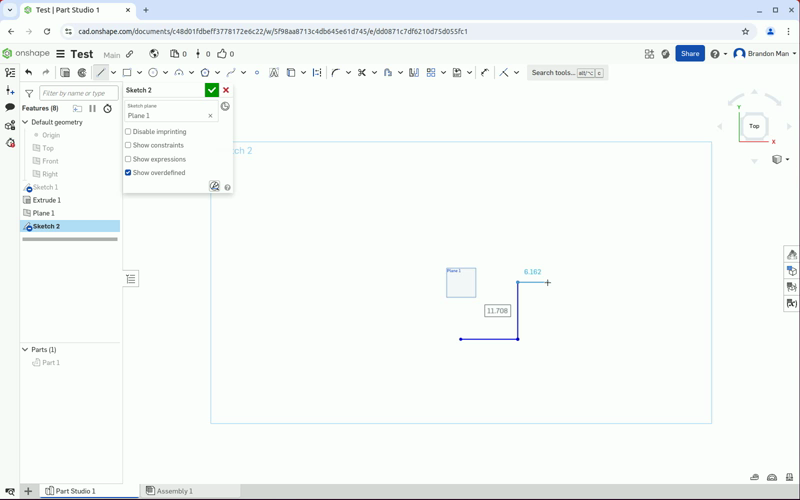
mouse_move(460, 282)
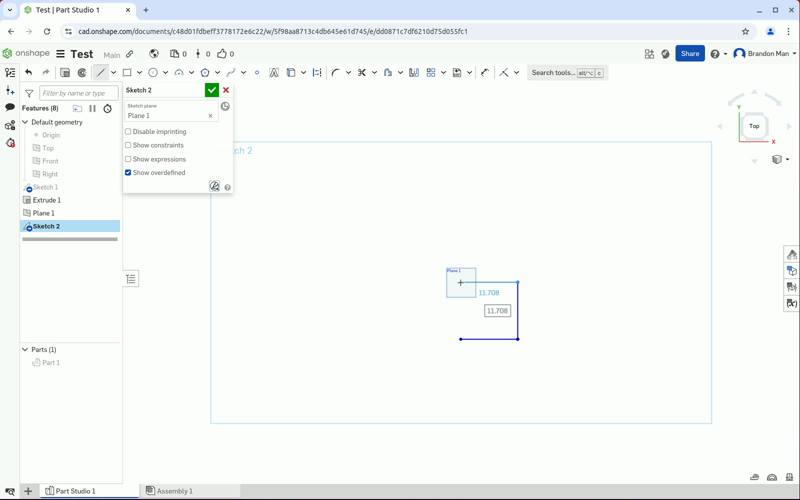
click(460, 282)
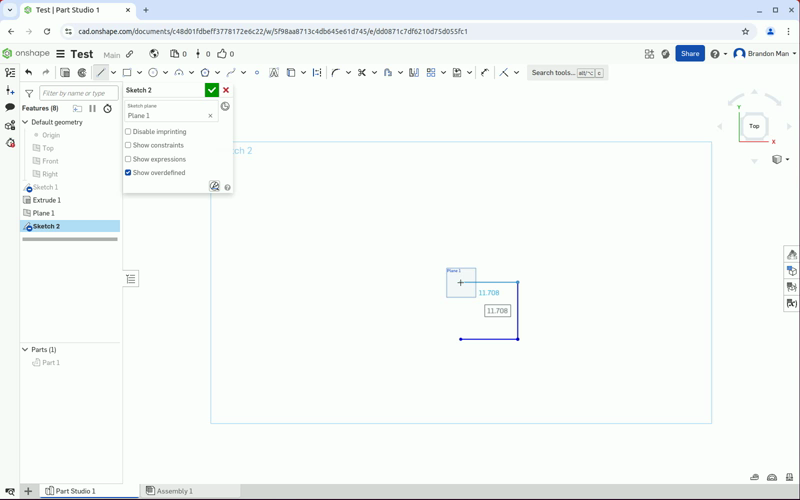
key_up(shift)
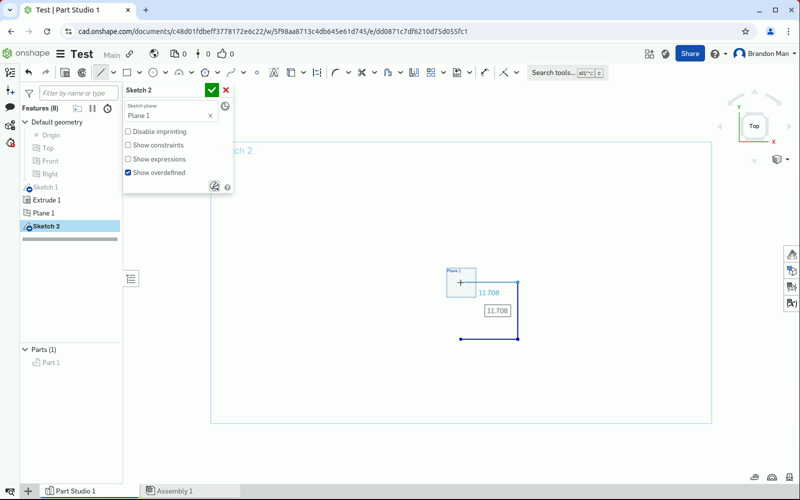
mouse_move(490, 282)
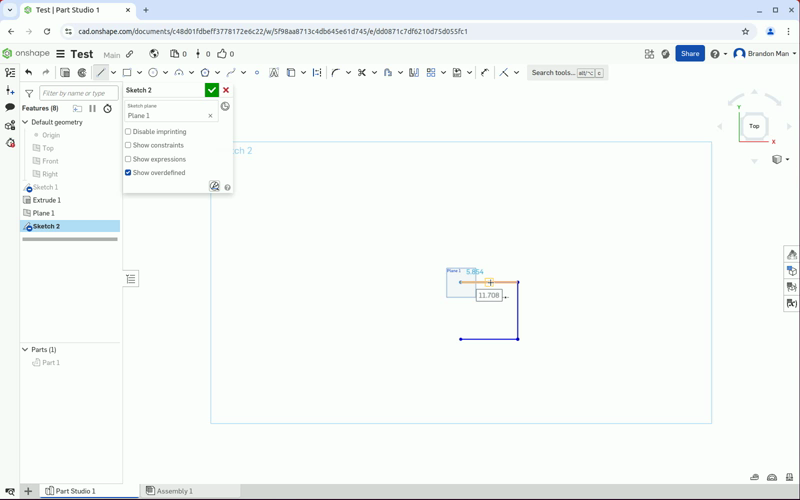
key_down(shift)
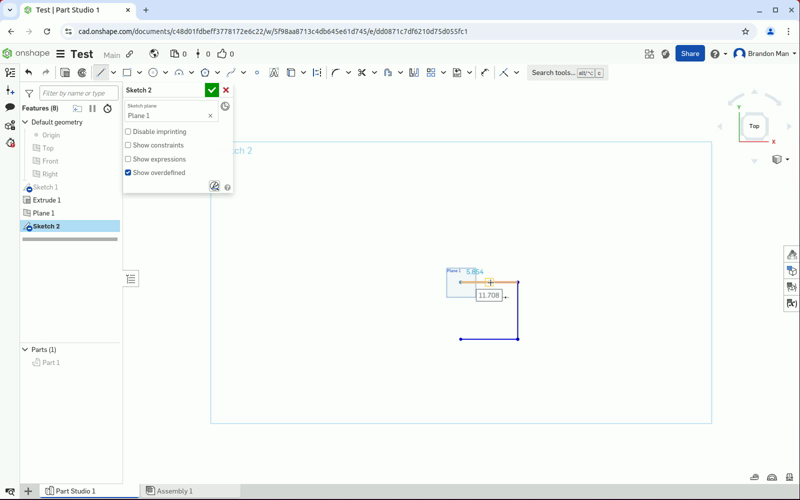
mouse_move(460, 339)
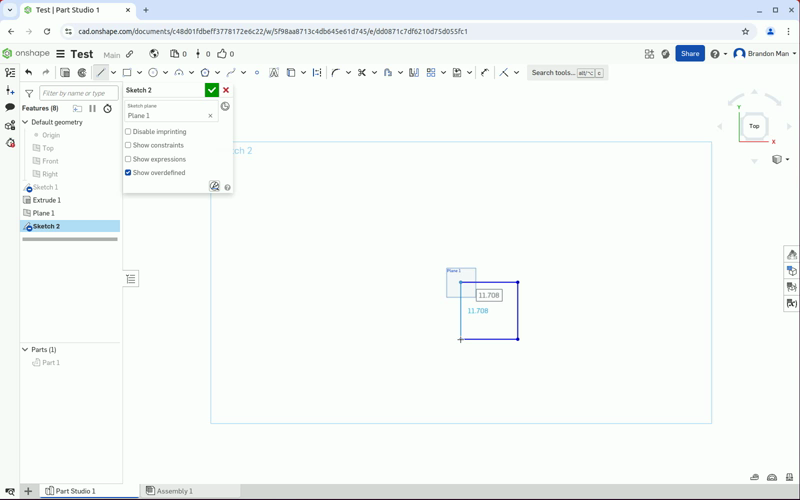
key_up(shift)
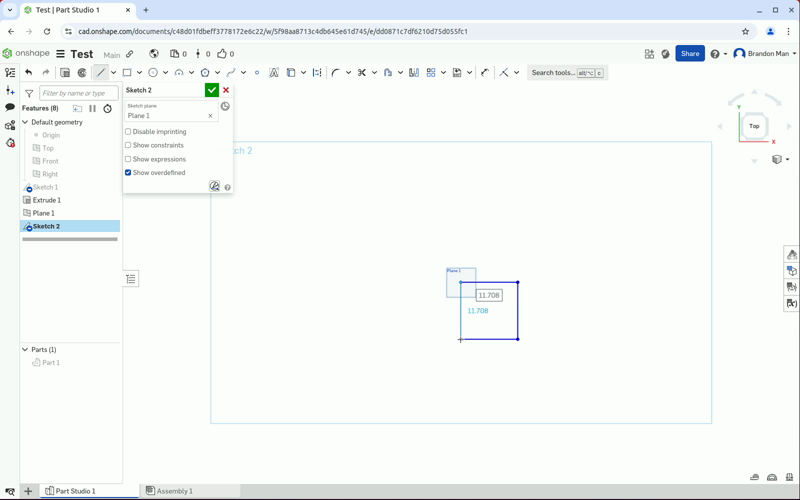
click(460, 339)
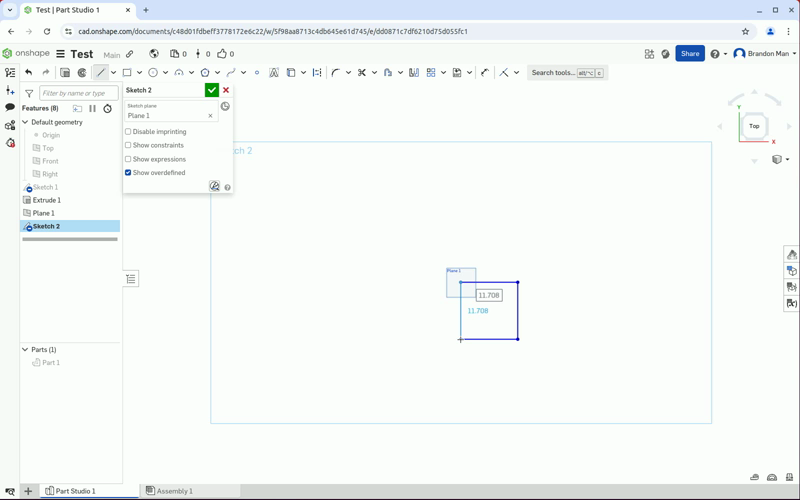
key(esc)
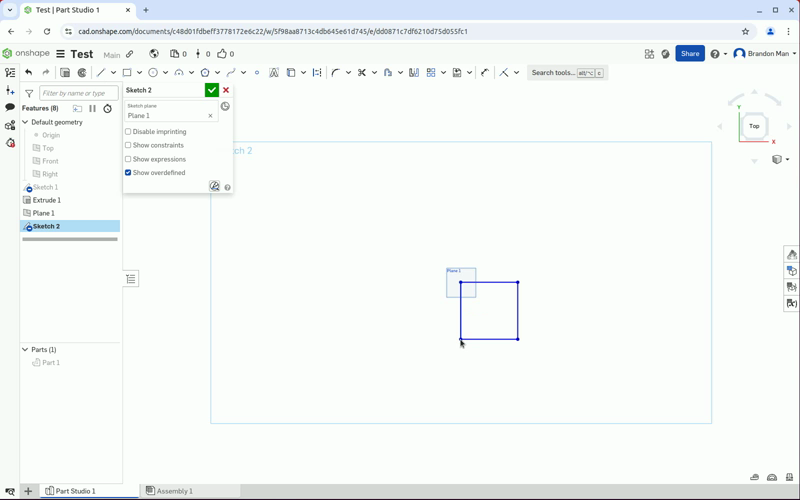
mouse_move(474, 322)
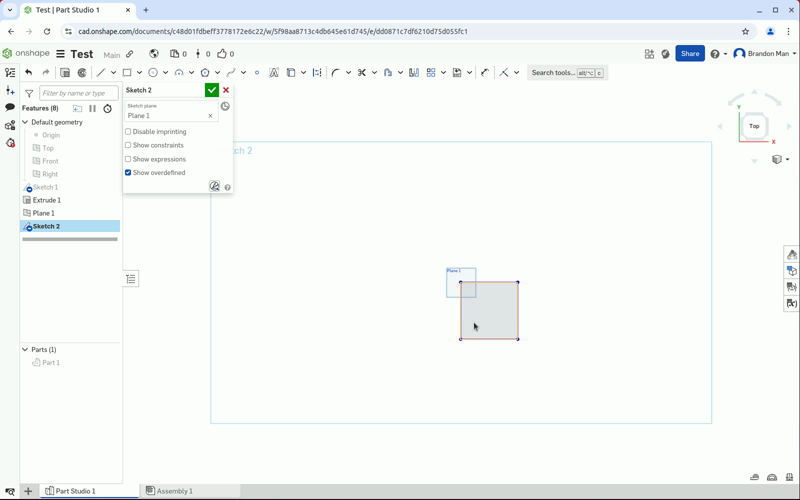
click(474, 322)
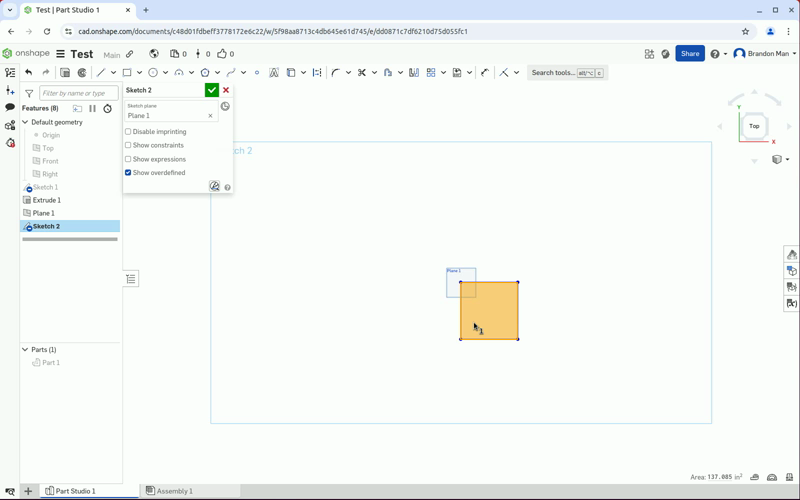
mouse_move(73, 352)
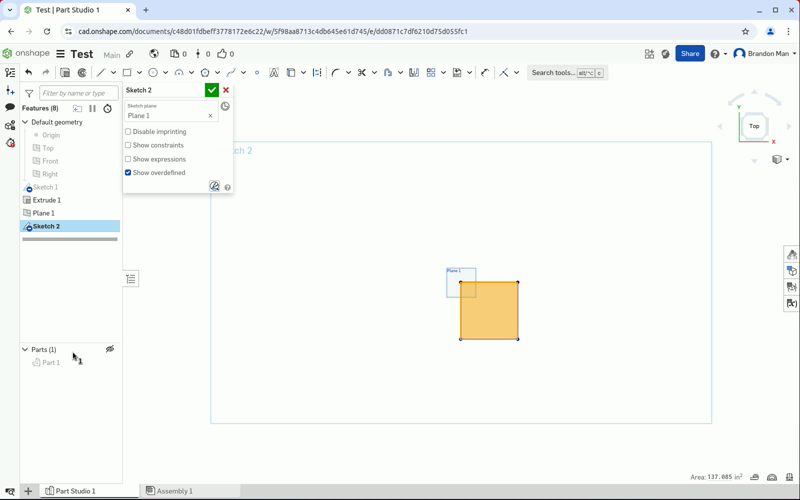
key(shift+y)
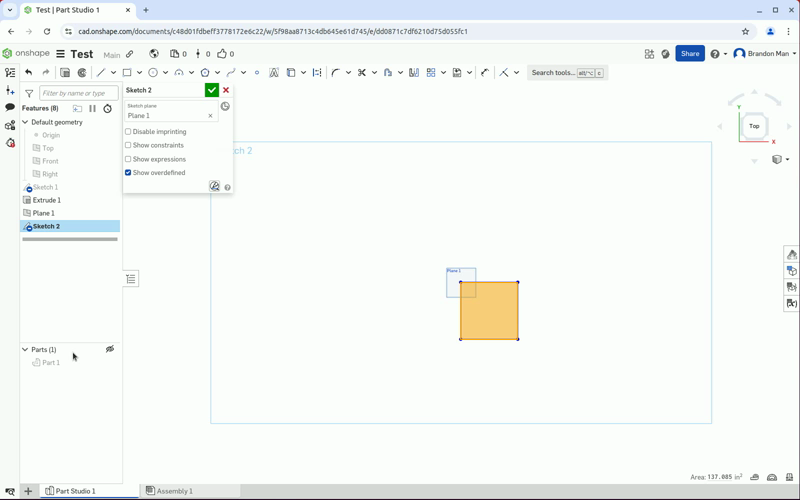
key(shift+e)
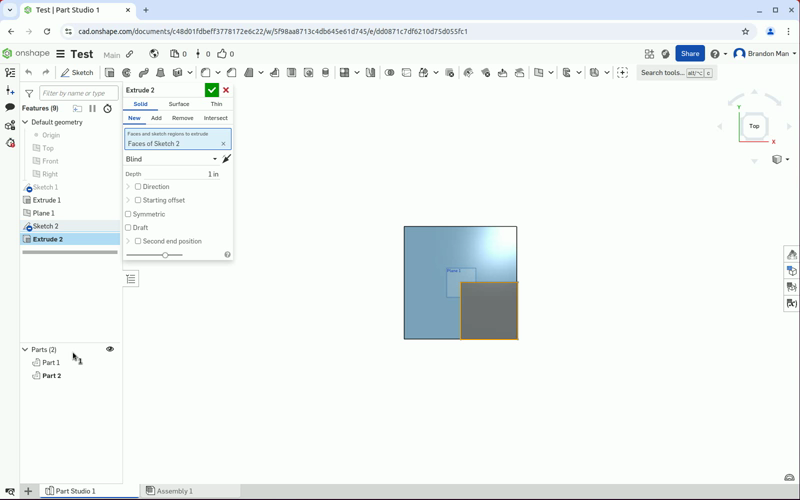
mouse_move(143, 106)
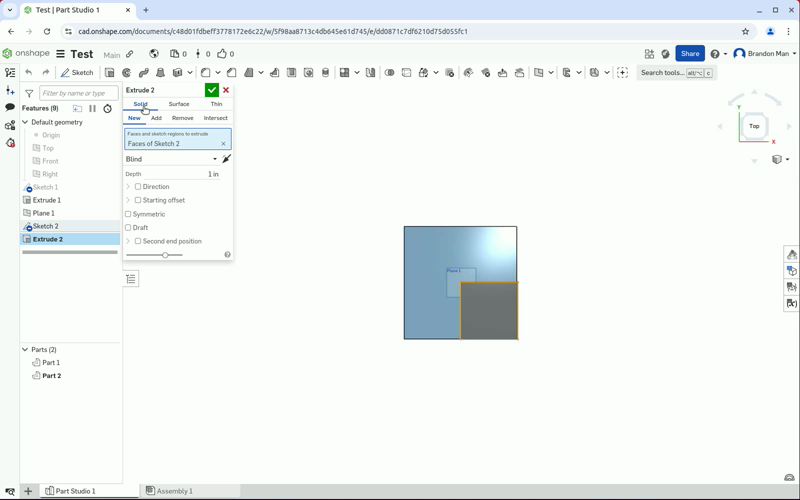
click(143, 106)
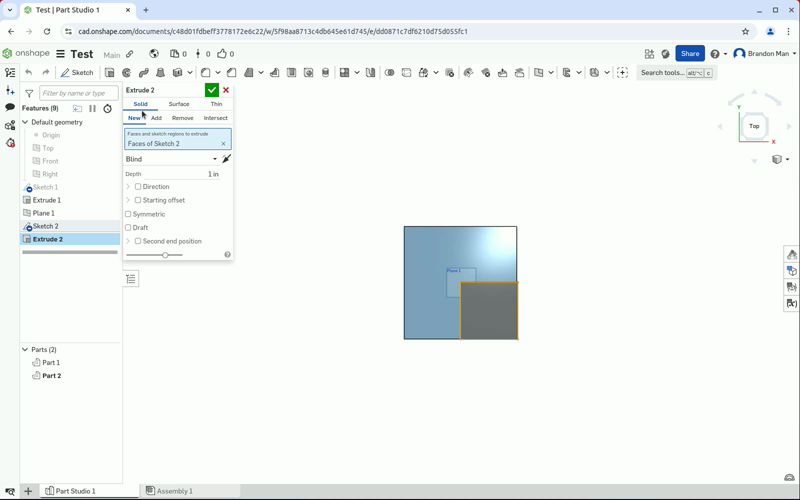
mouse_move(137, 120)
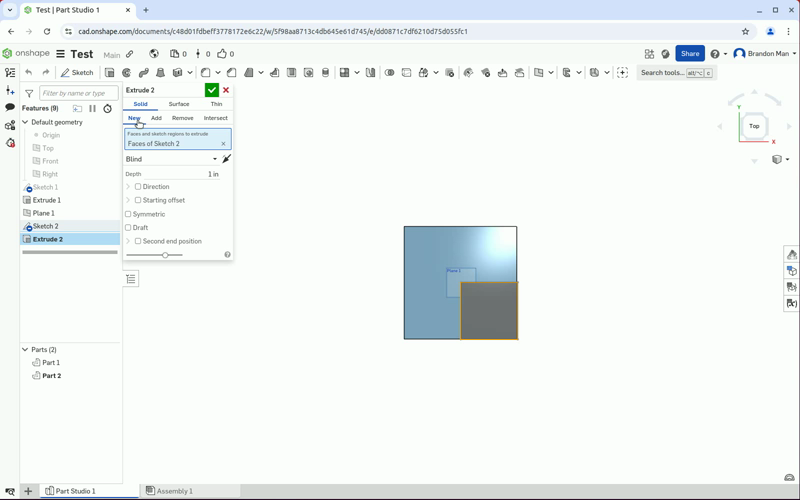
click(137, 120)
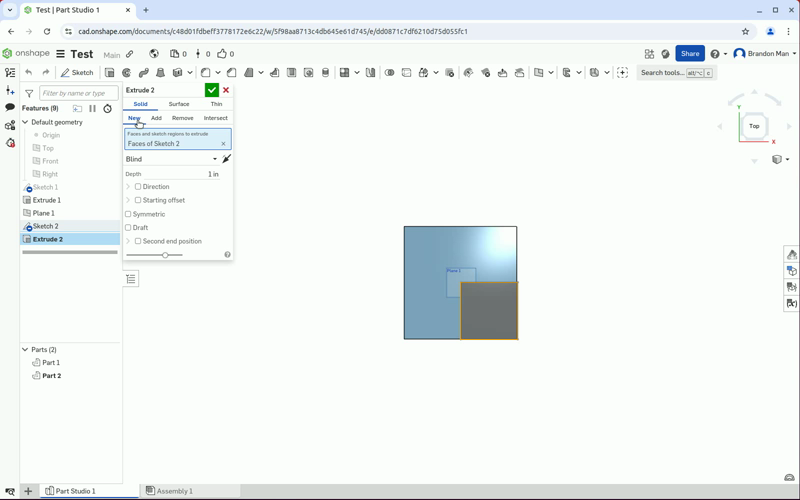
key(tab, 4)
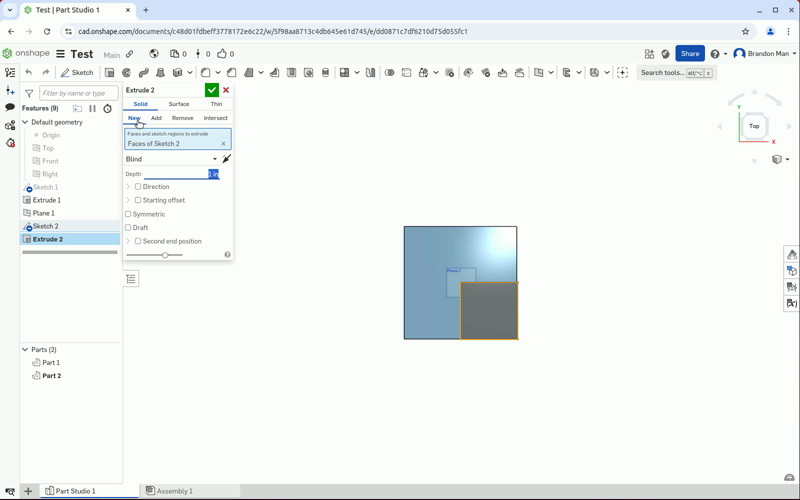
text(11.554)
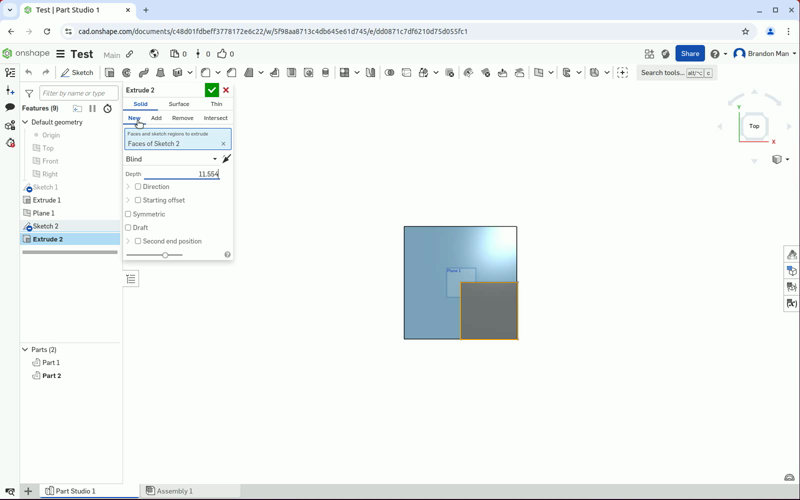
key(enter)
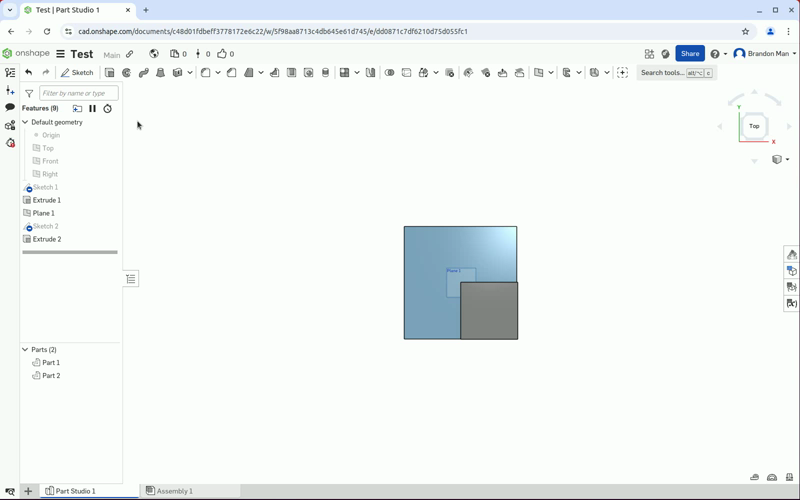
key(shift+h)
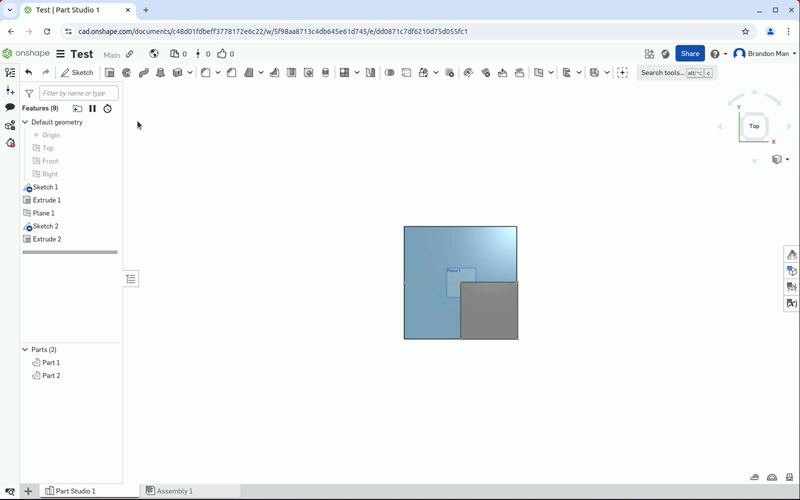
key(shift+h)
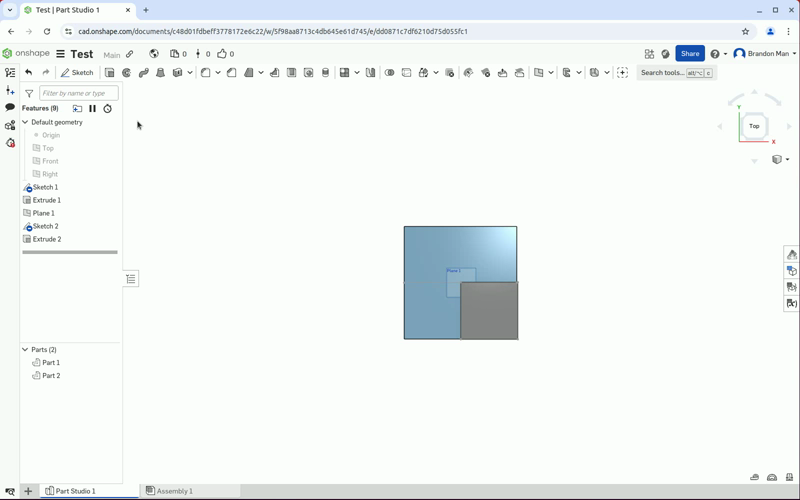
key(shift+7)
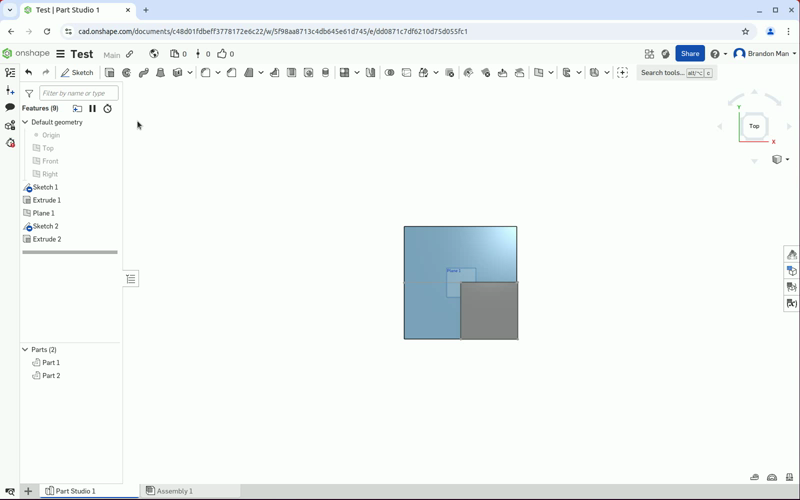
key(up, 3)
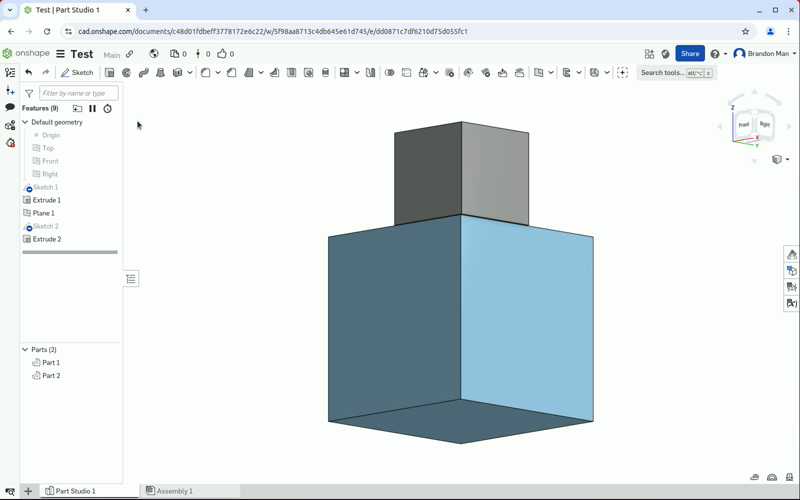
key(left, 3)
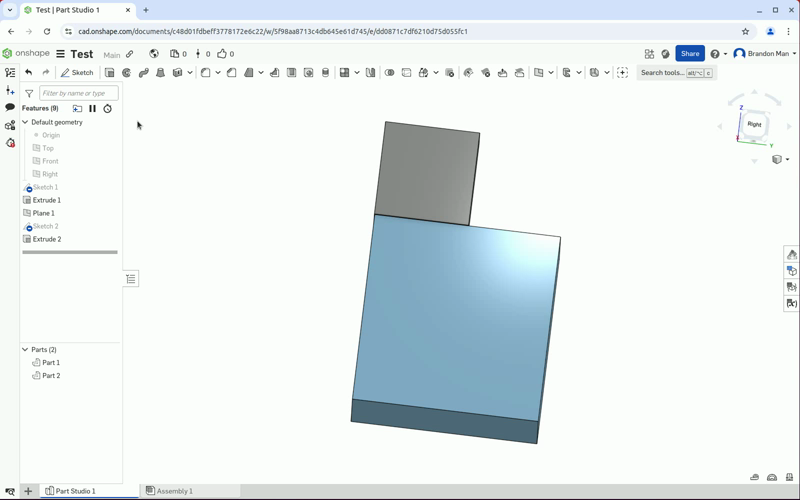
key(right, 3)
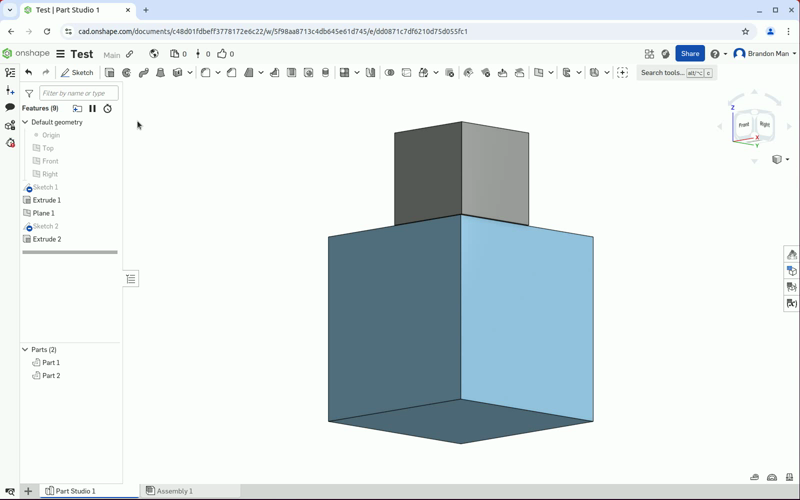
key(down, 3)
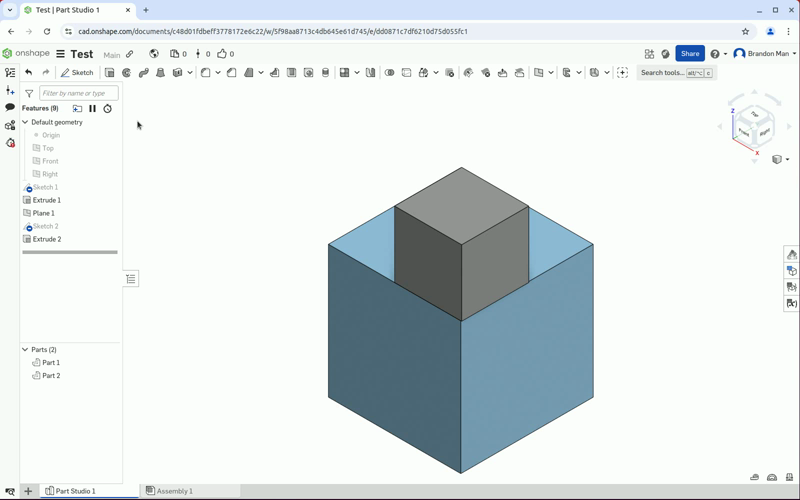
mouse_move(73, 189)
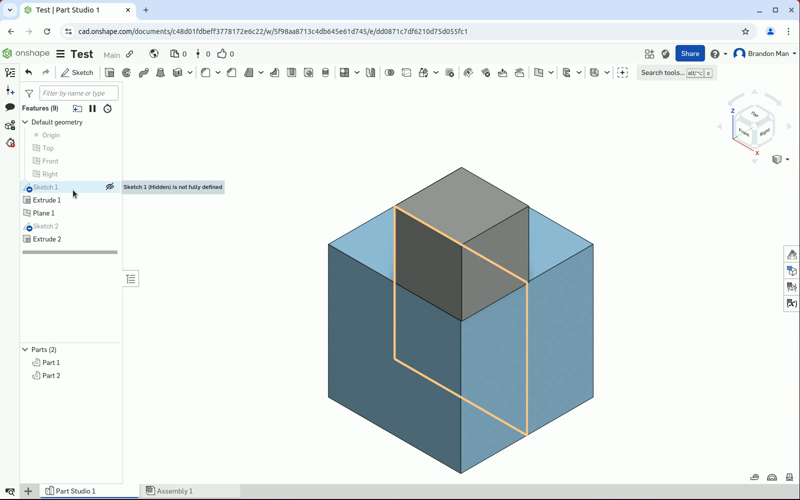
click(73, 189)